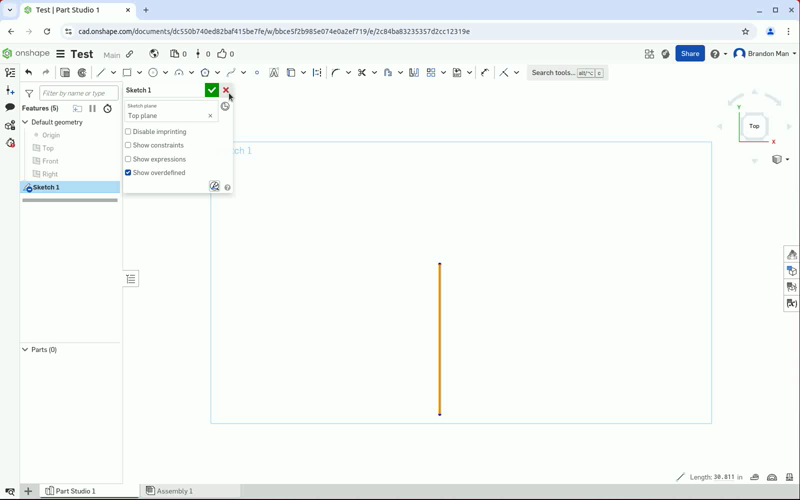
key(shift+h)
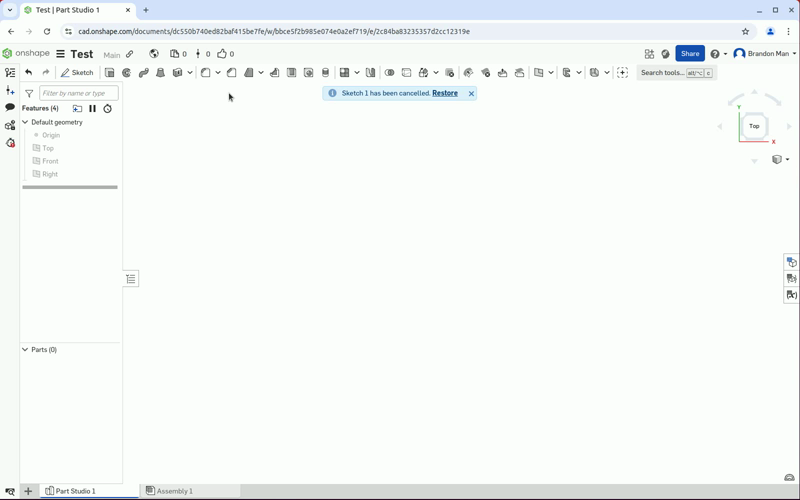
mouse_move(73, 352)
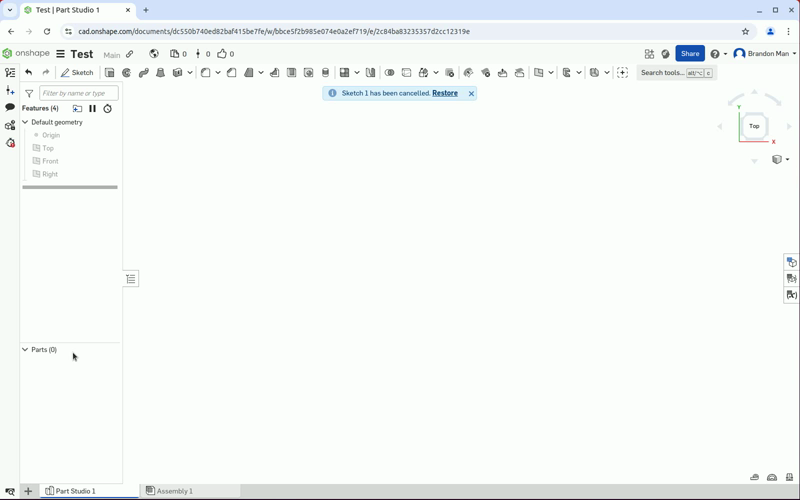
key(y)
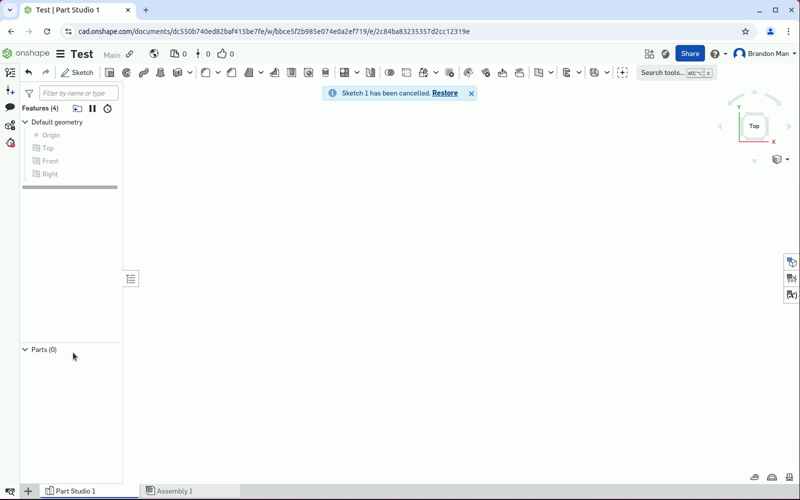
key(shift+p)
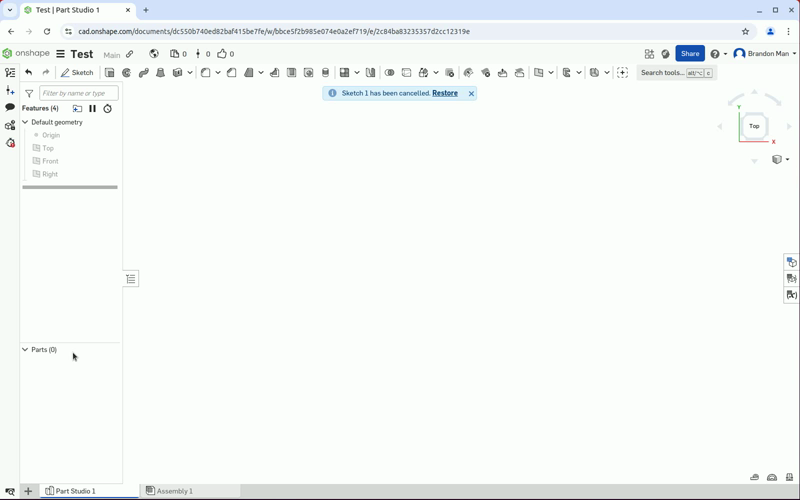
key(space)
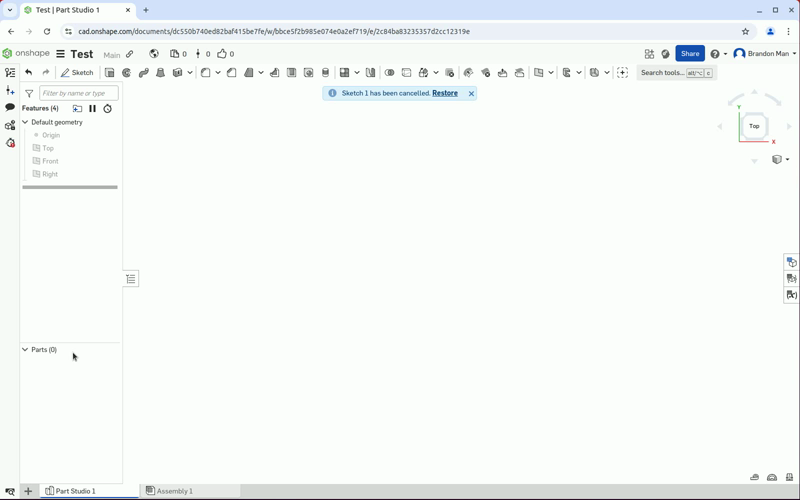
key_down(shift)
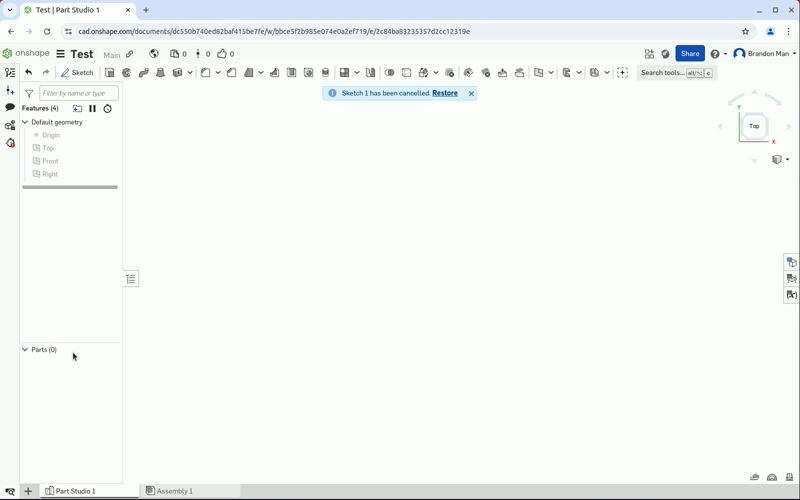
key(up)
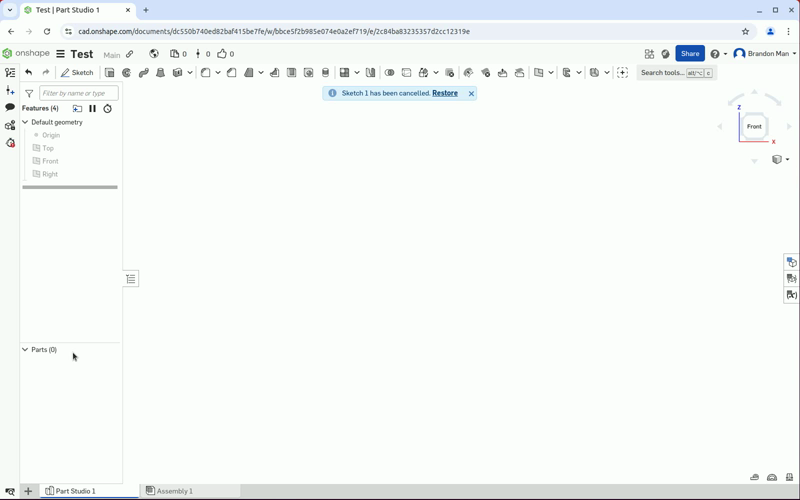
key_up(shift)
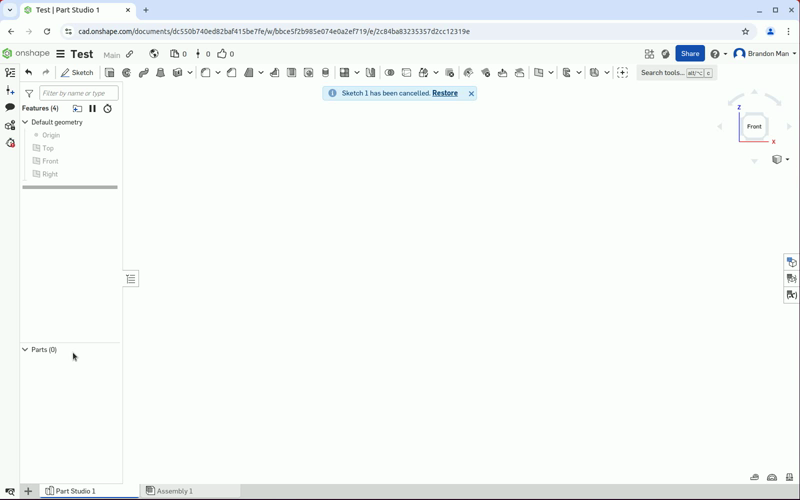
mouse_move(73, 352)
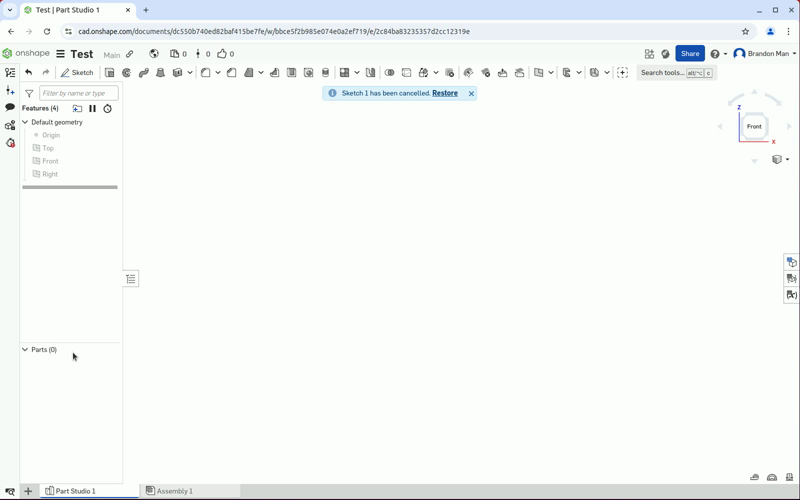
key(shift+y)
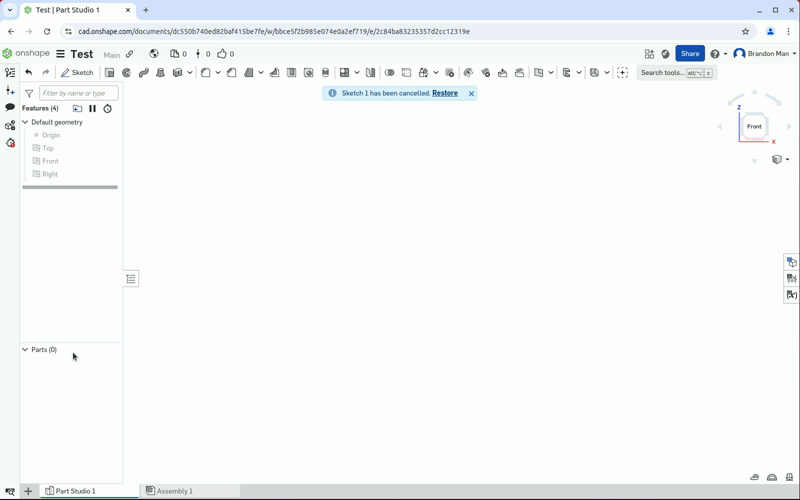
key(shift+s)
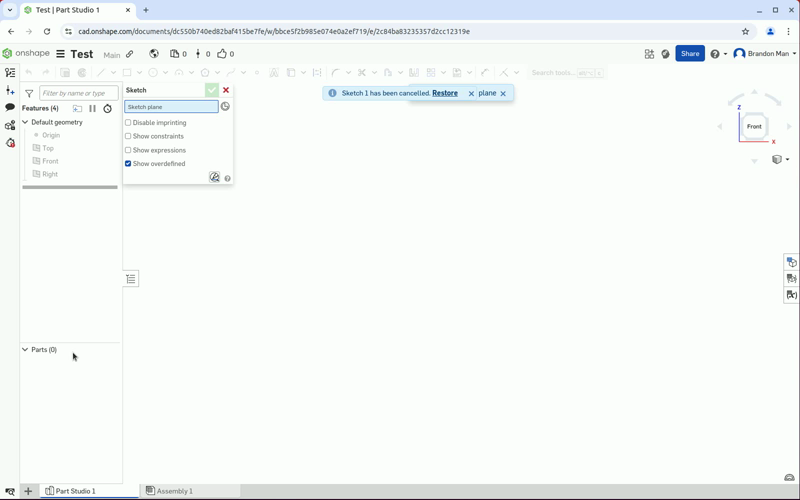
mouse_move(73, 163)
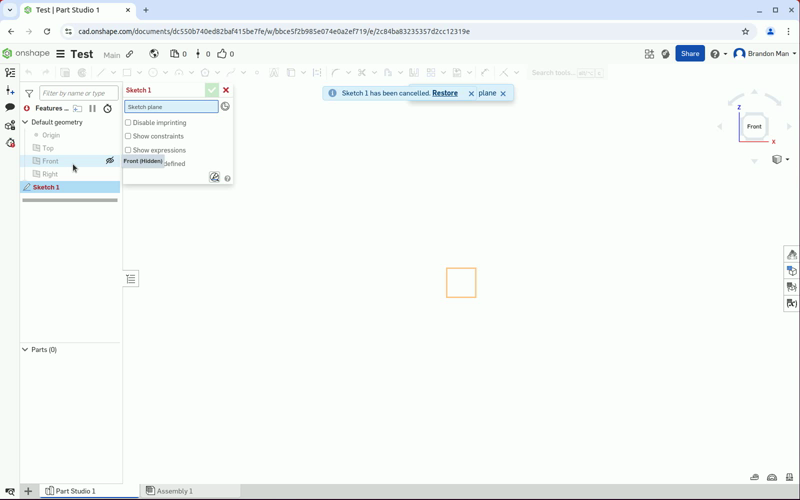
click(73, 163)
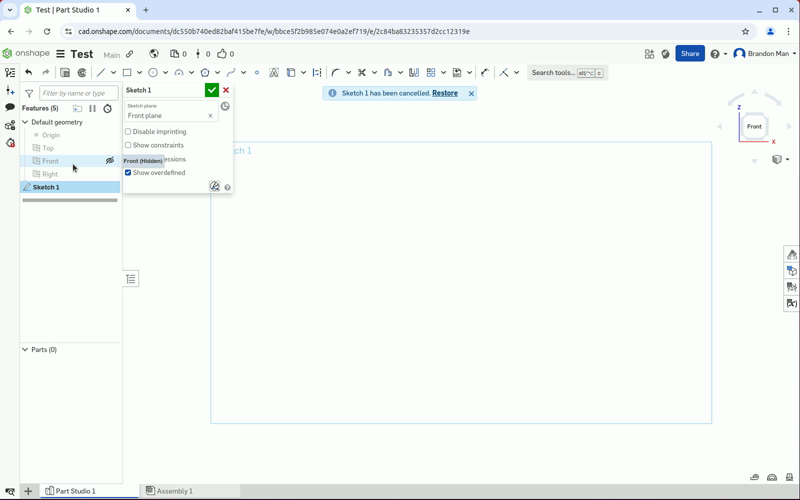
mouse_move(73, 352)
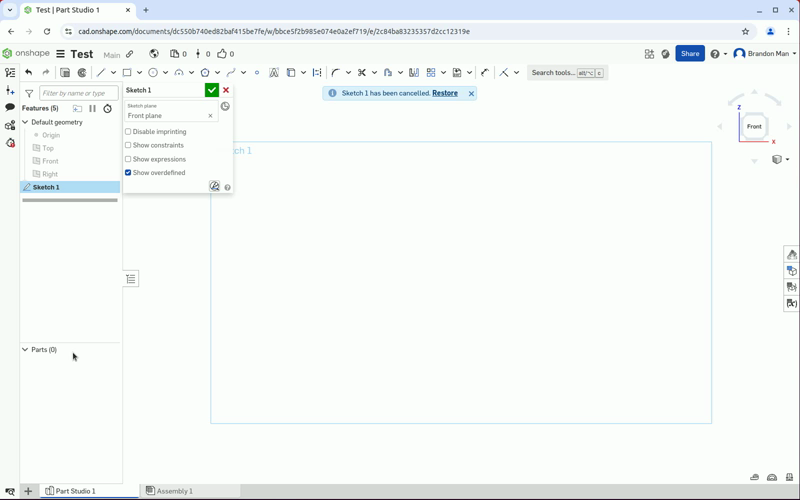
key(y)
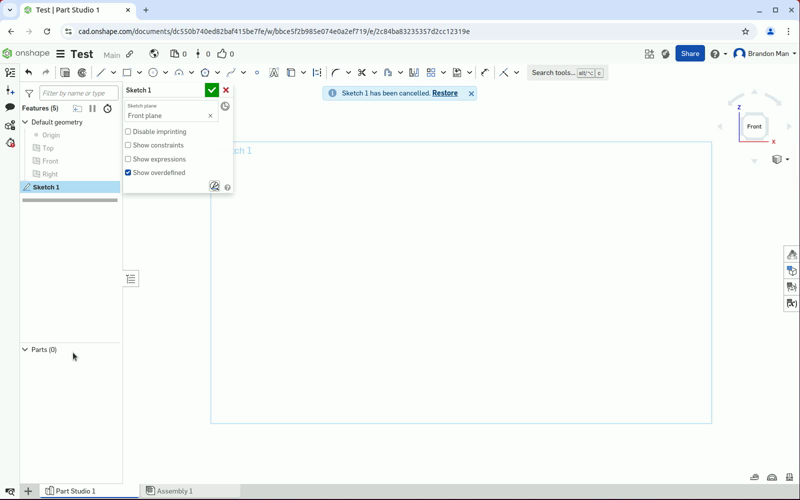
key(c)
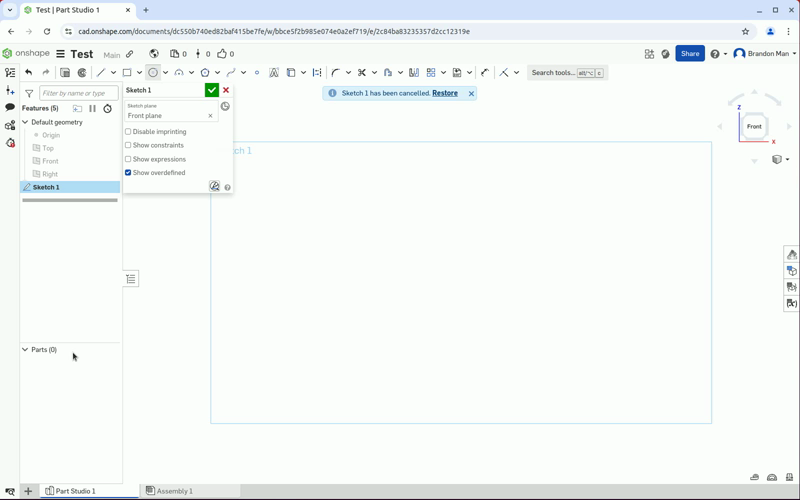
key_down(shift)
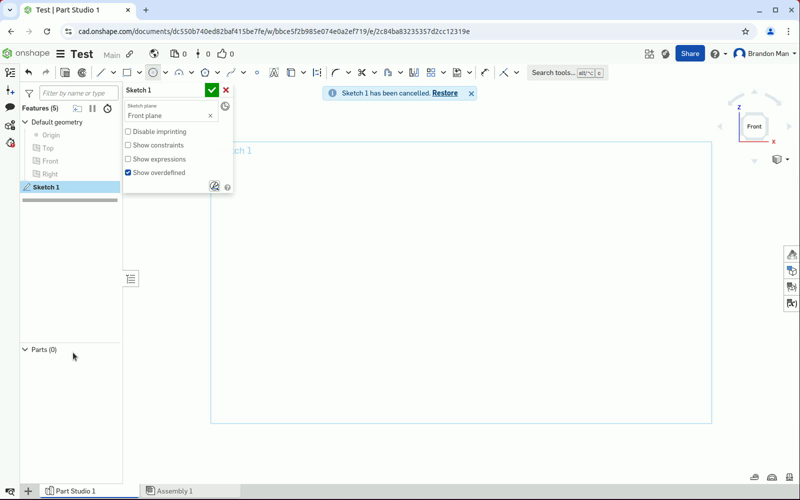
mouse_move(461, 282)
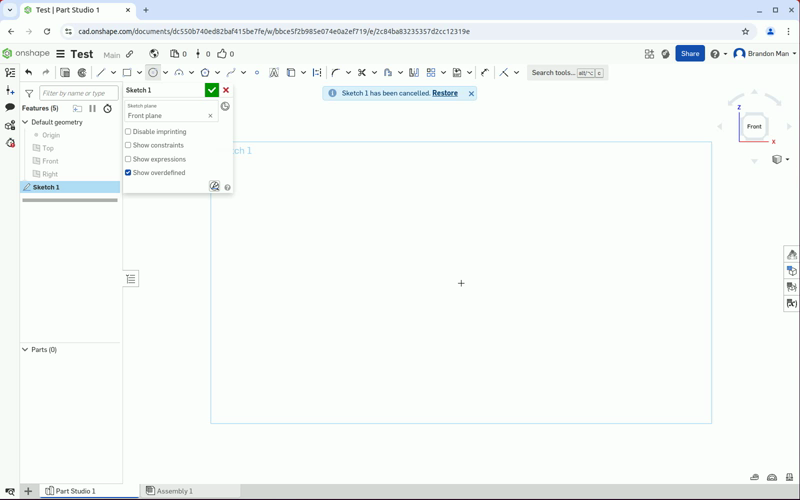
click(461, 282)
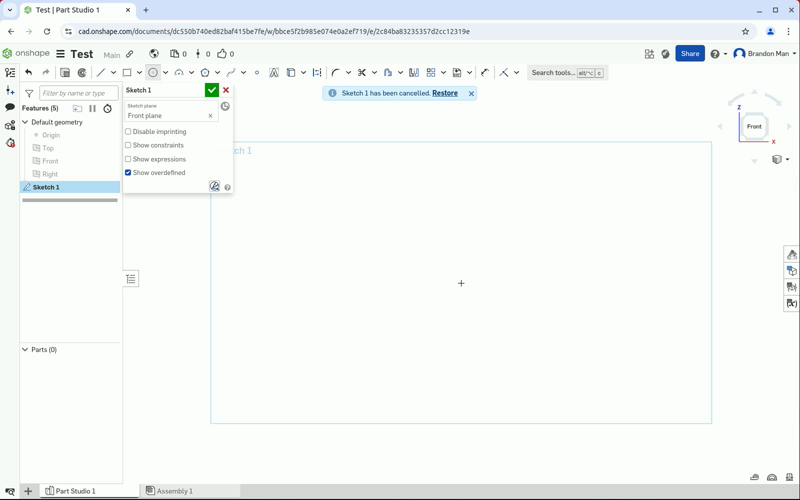
key_up(shift)
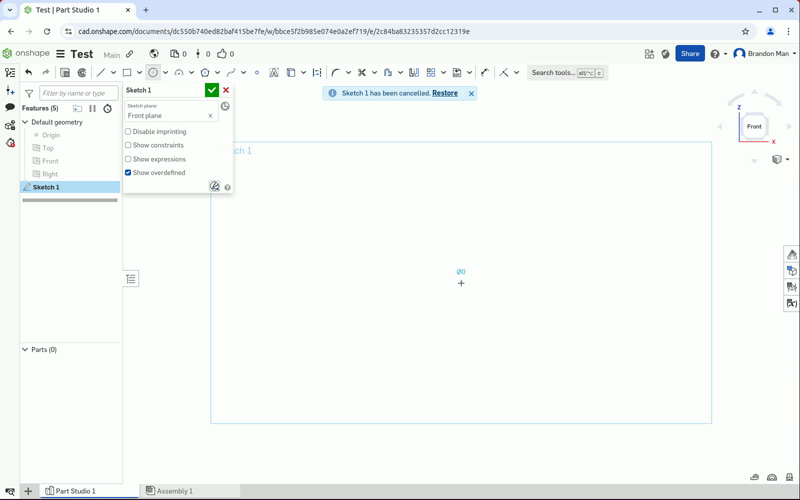
mouse_move(540, 282)
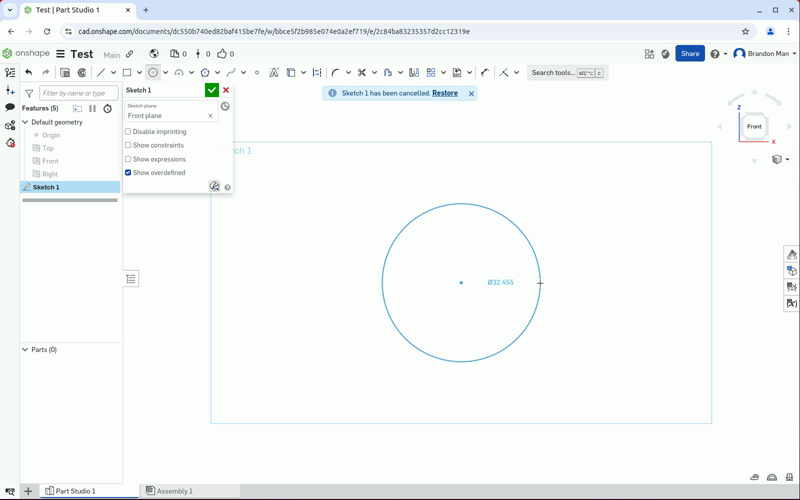
click(540, 282)
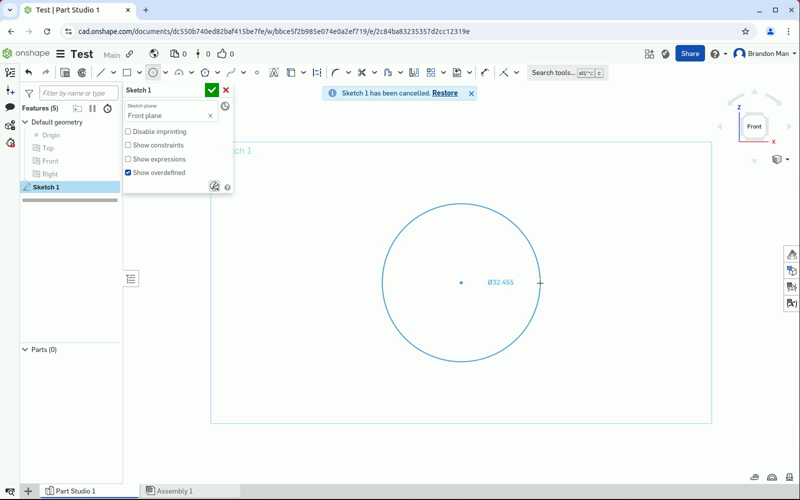
key(esc)
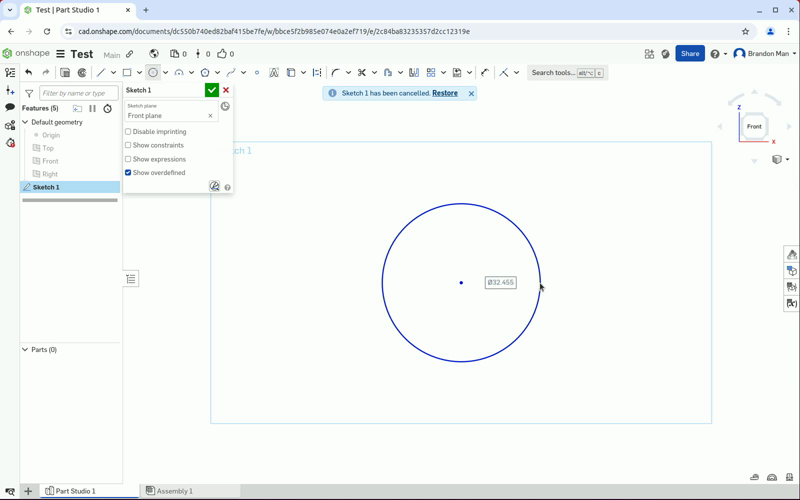
key(c)
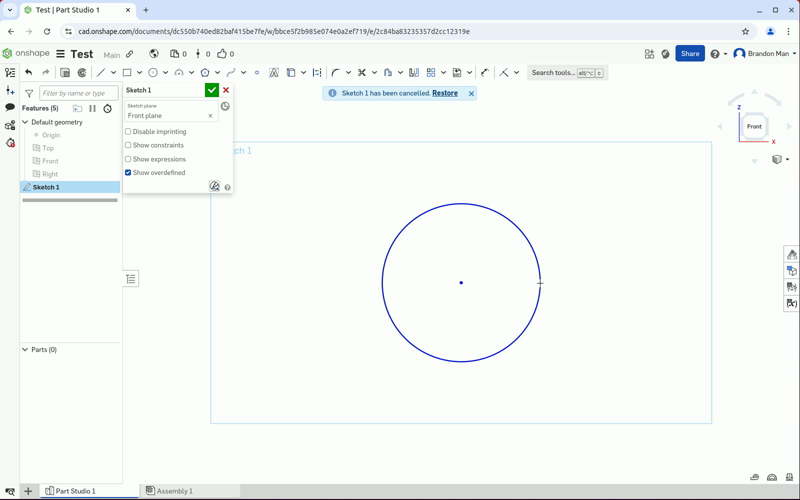
key_down(shift)
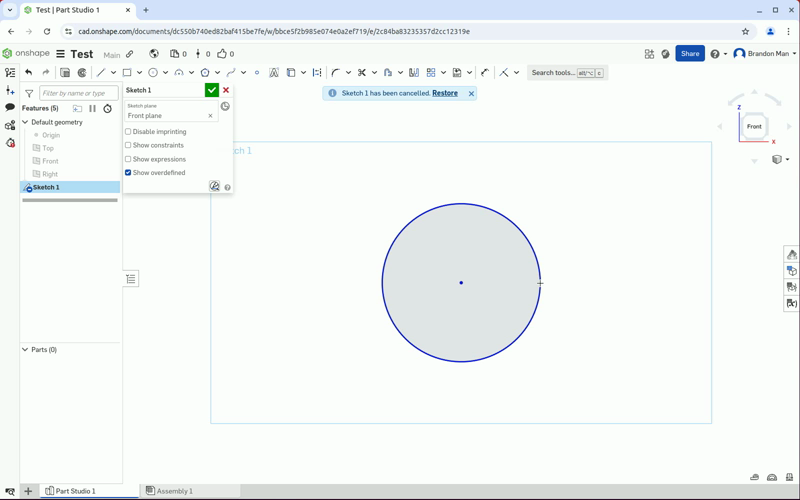
mouse_move(461, 282)
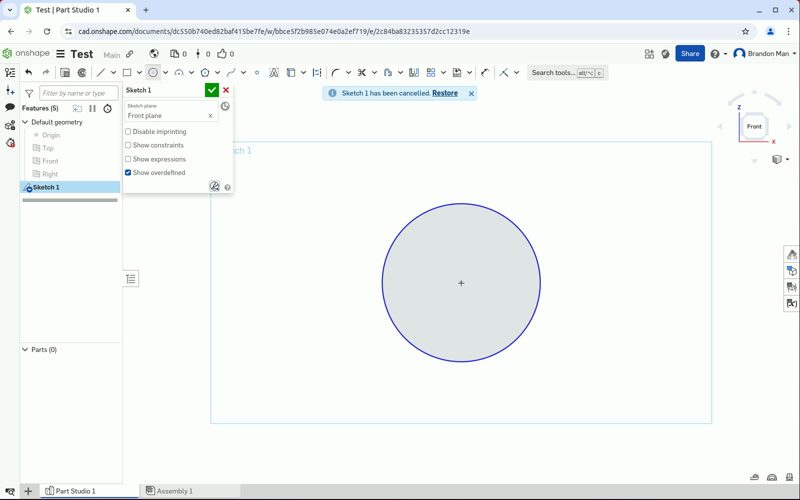
click(461, 282)
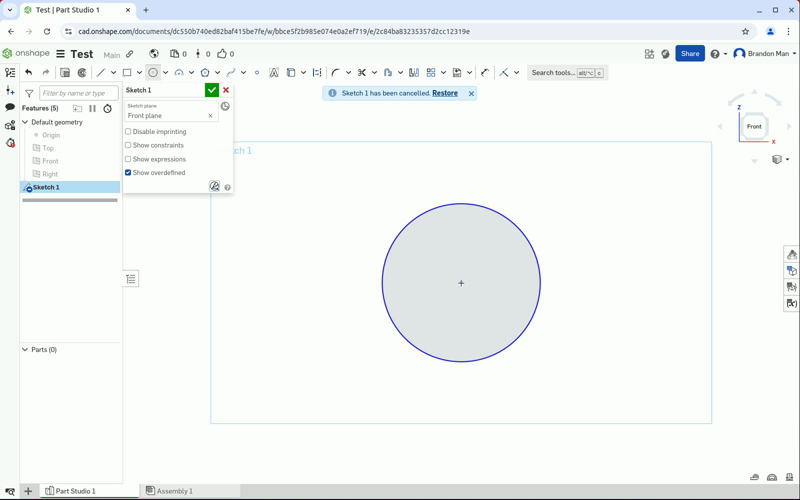
key_up(shift)
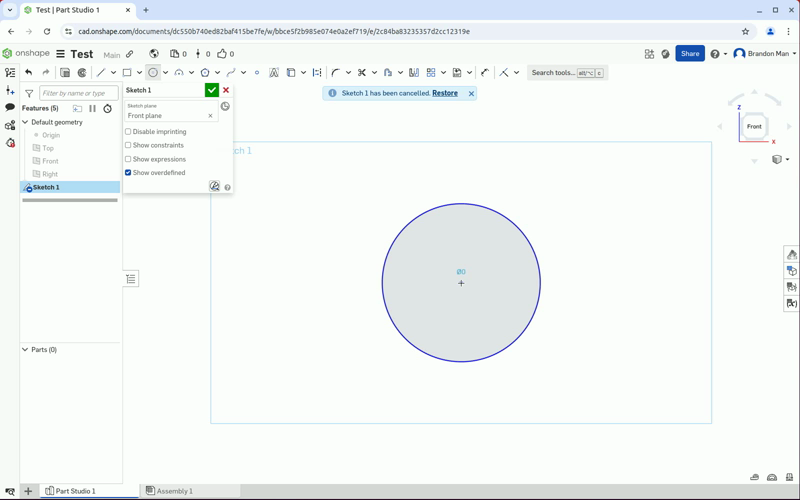
mouse_move(536, 282)
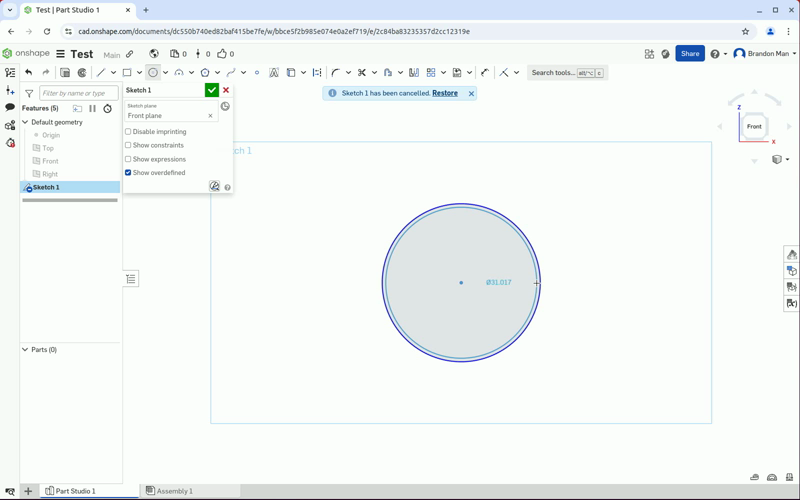
scroll(6)
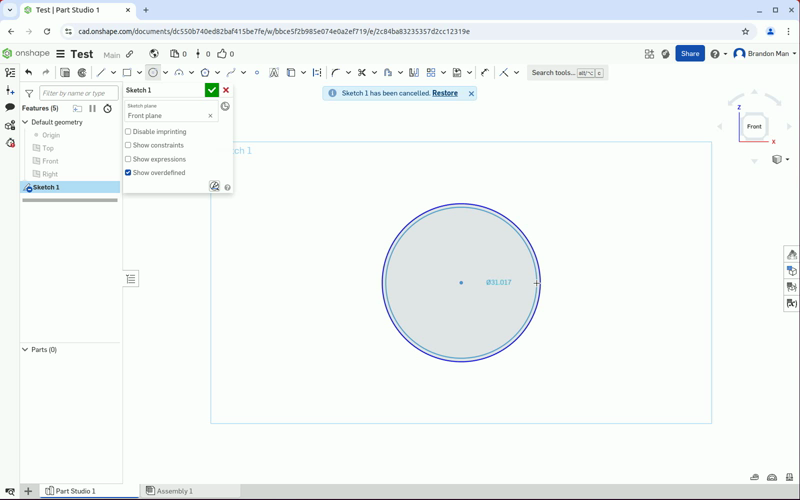
scroll(6)
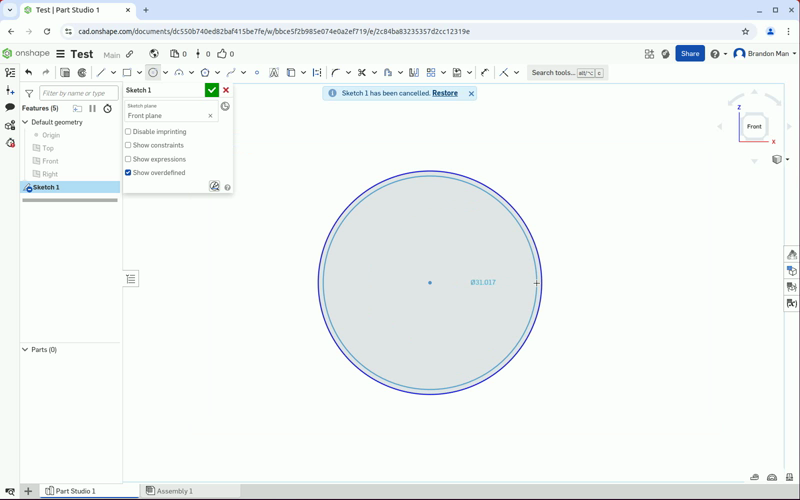
scroll(6)
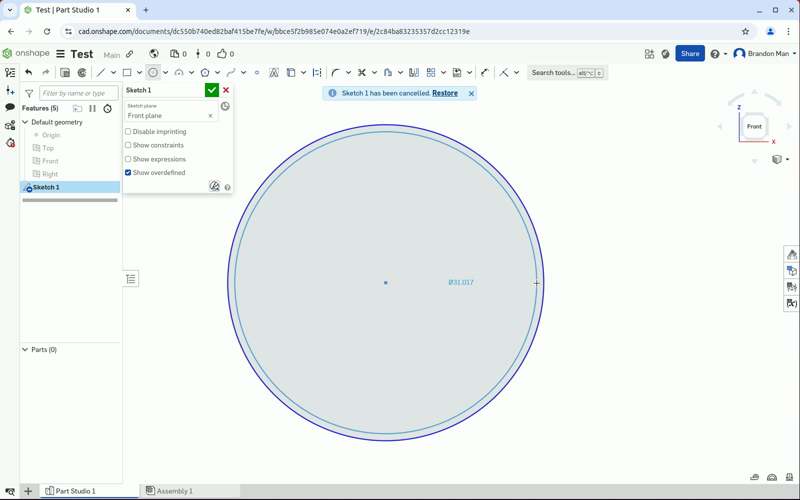
scroll(6)
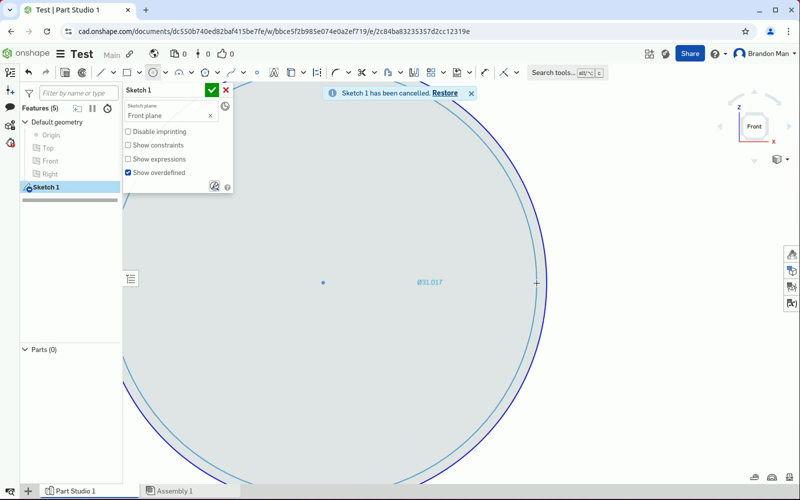
scroll(6)
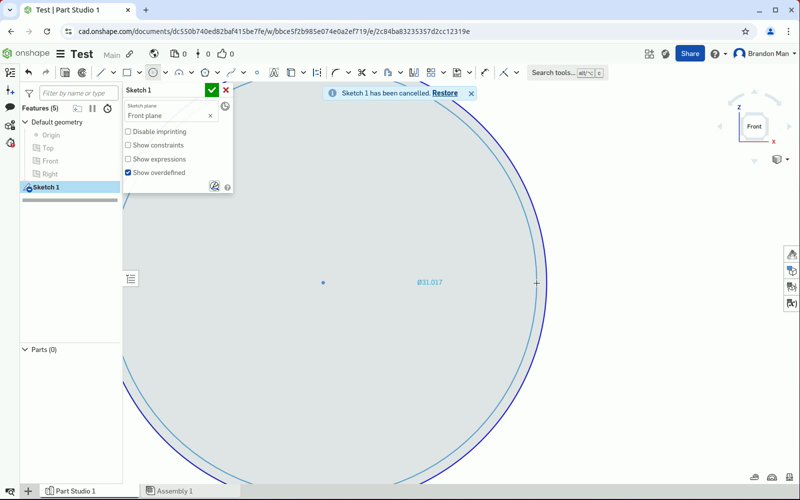
scroll(6)
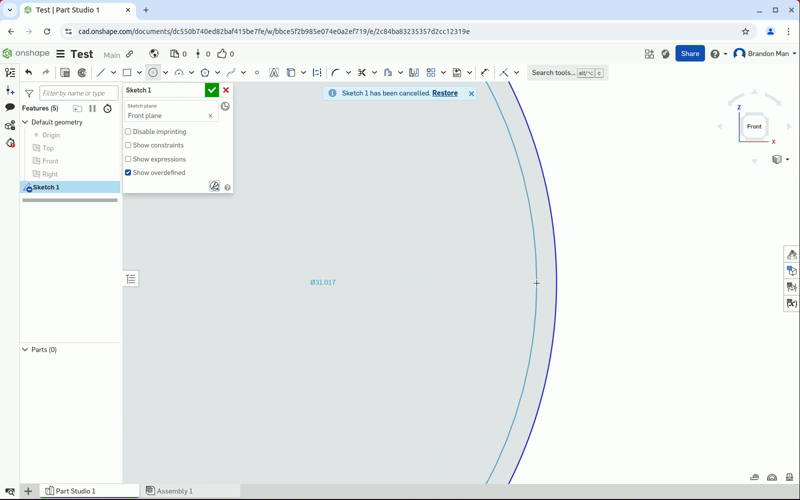
scroll(6)
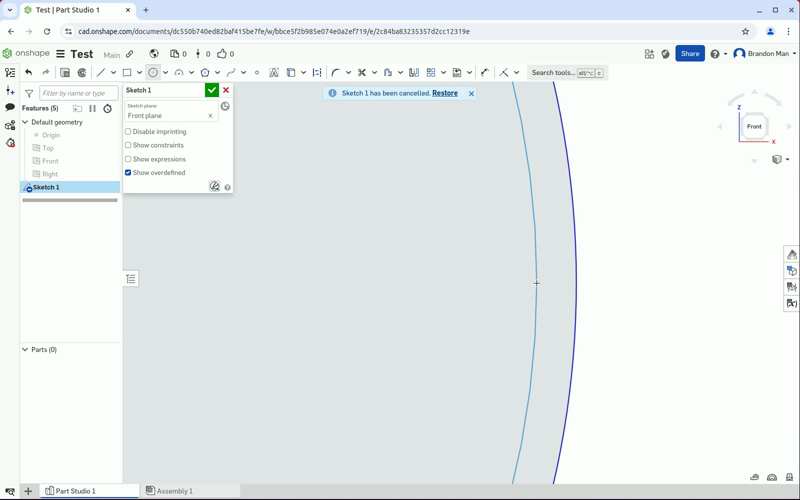
click(536, 282)
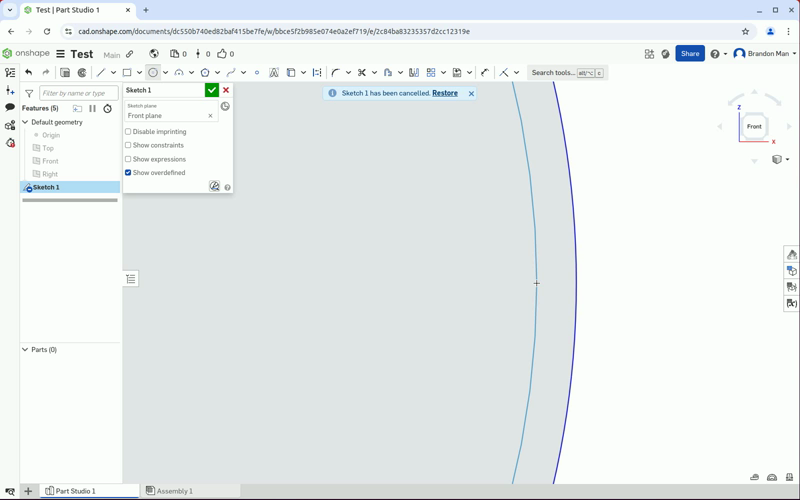
scroll(-6)
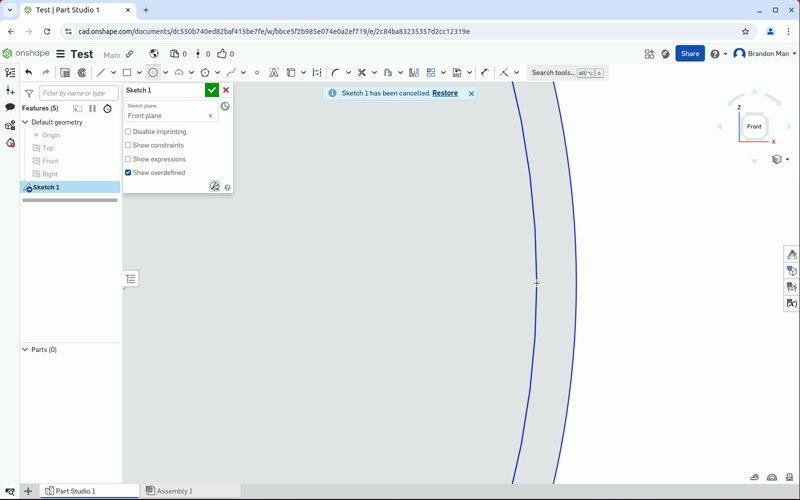
scroll(-6)
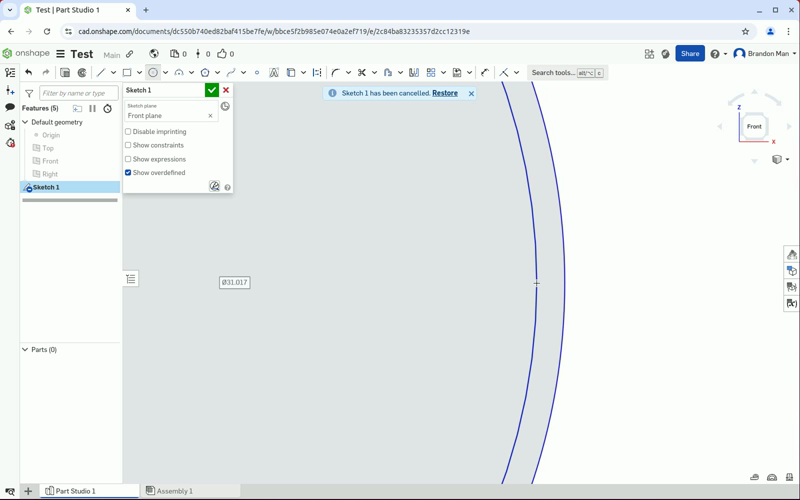
scroll(-6)
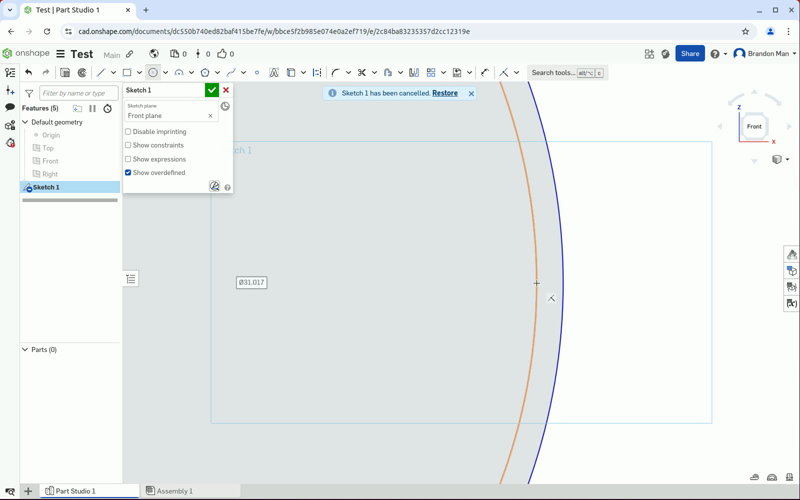
scroll(-6)
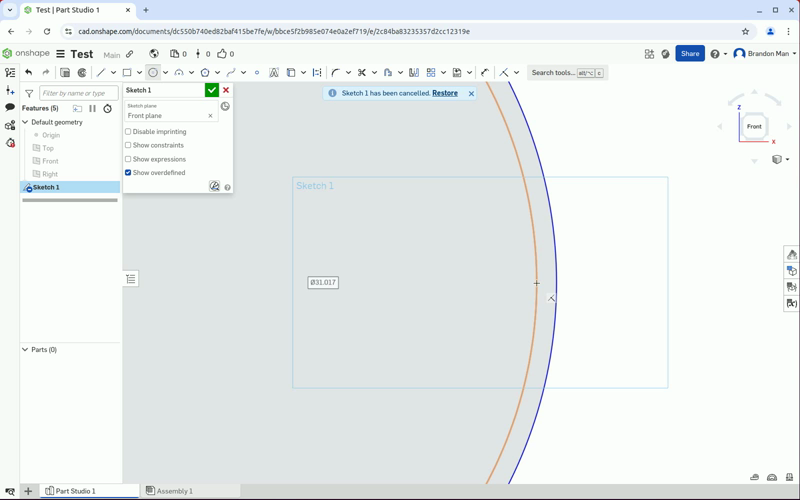
scroll(-6)
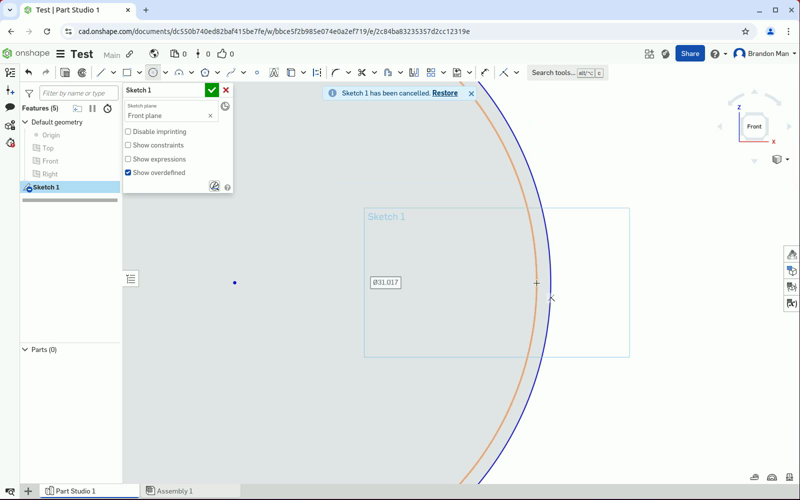
scroll(-6)
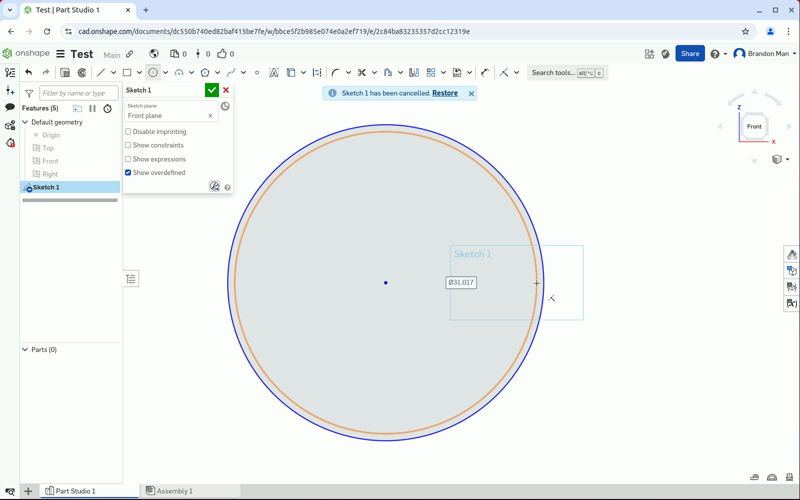
scroll(-6)
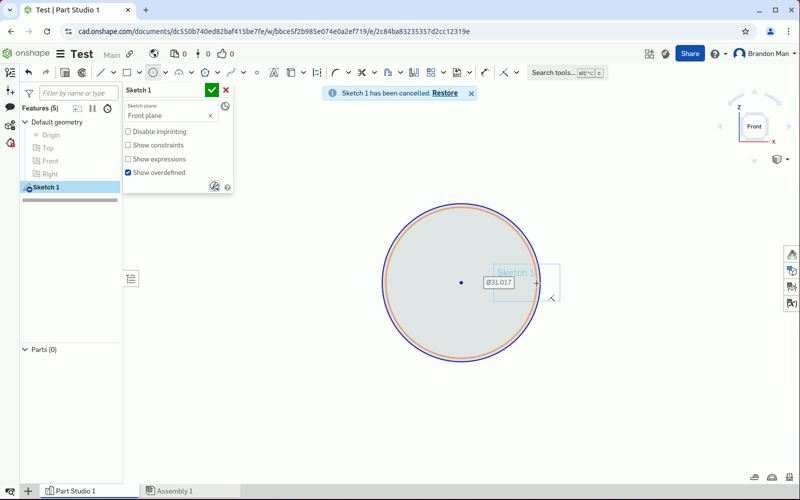
key(esc)
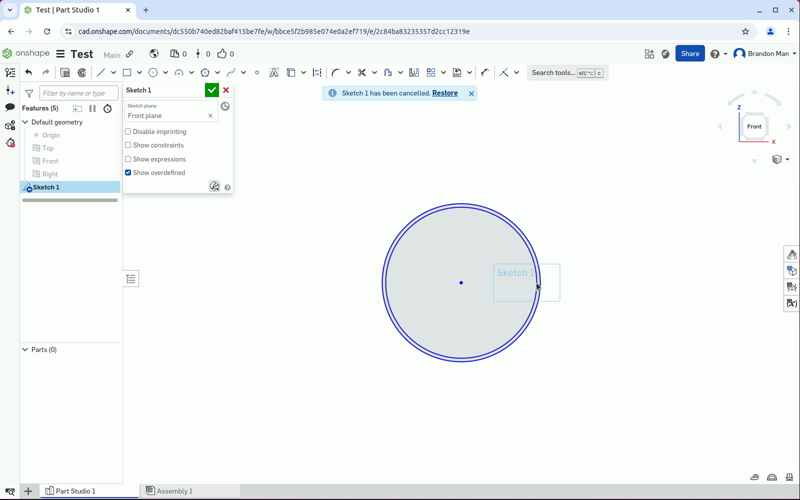
mouse_move(514, 338)
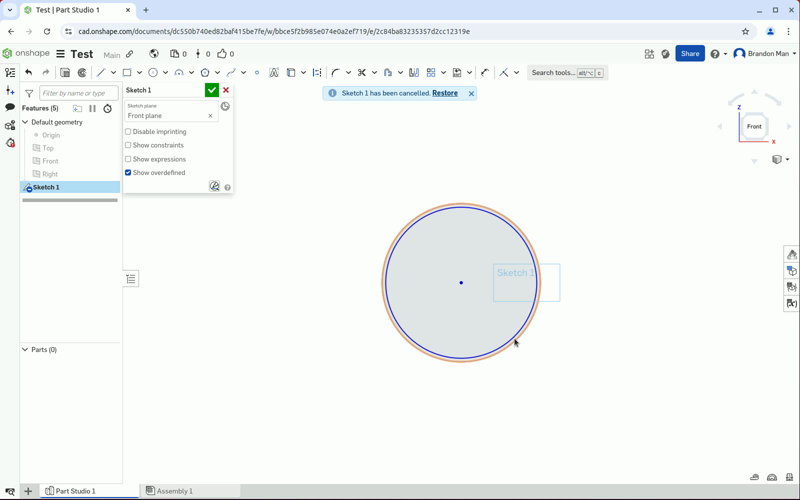
scroll(6)
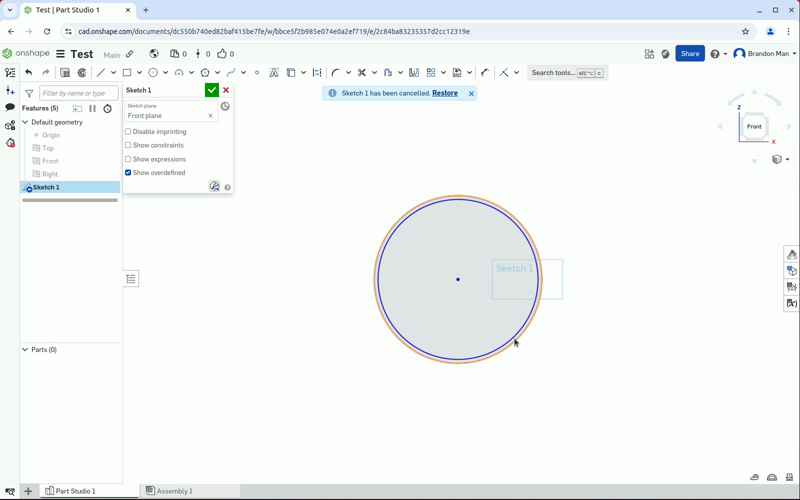
scroll(6)
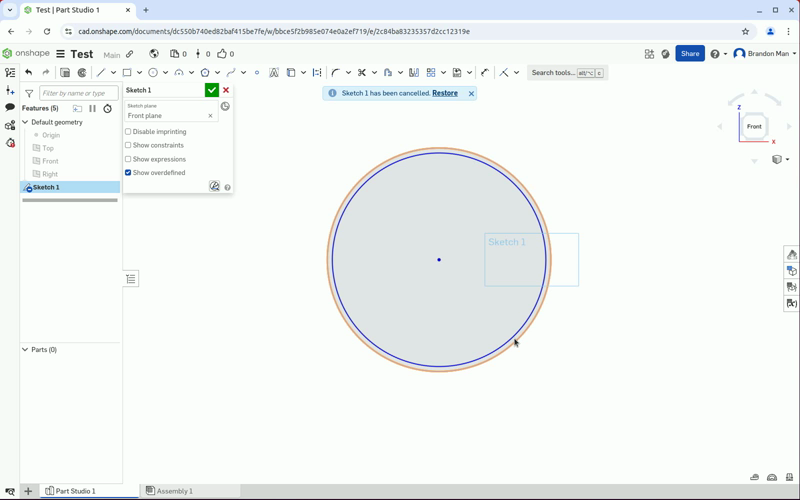
scroll(6)
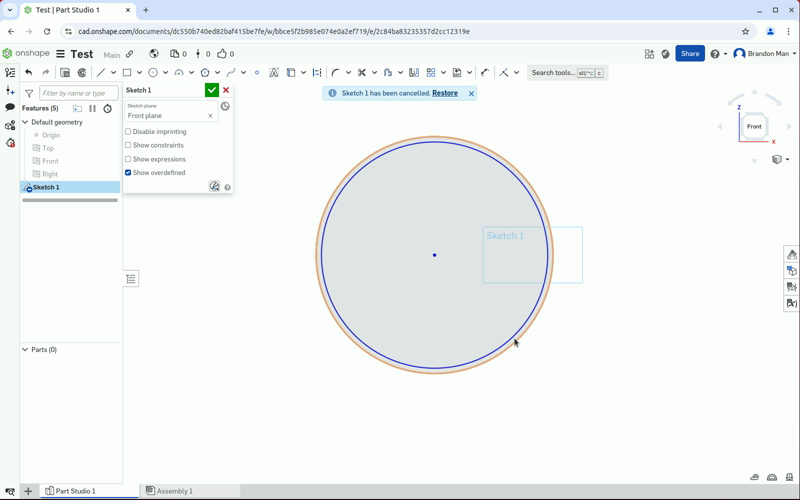
scroll(6)
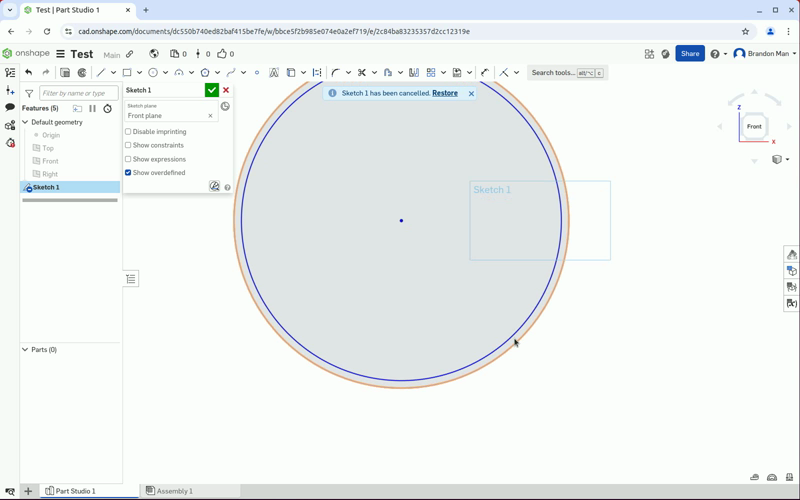
scroll(6)
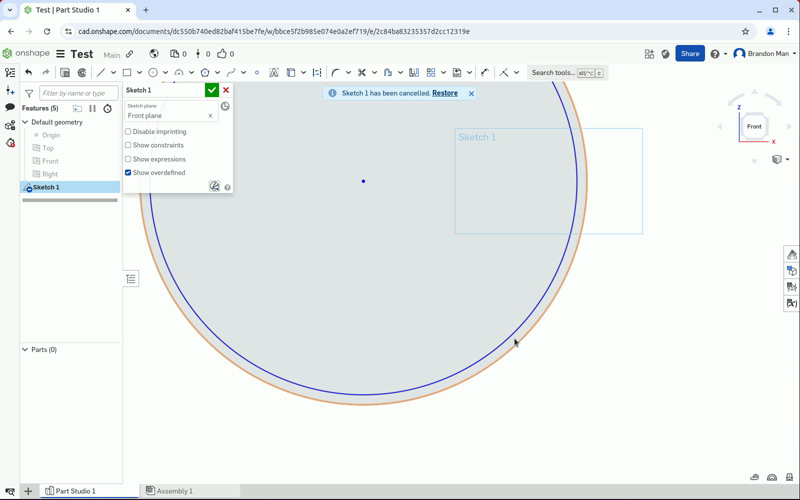
scroll(6)
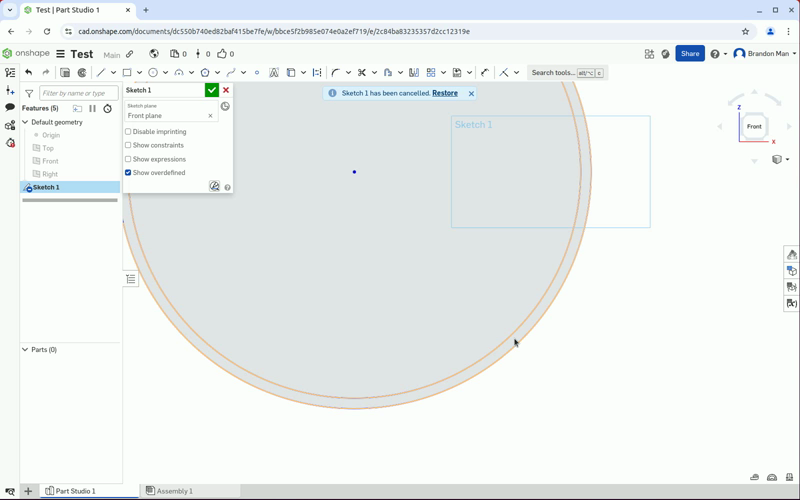
scroll(6)
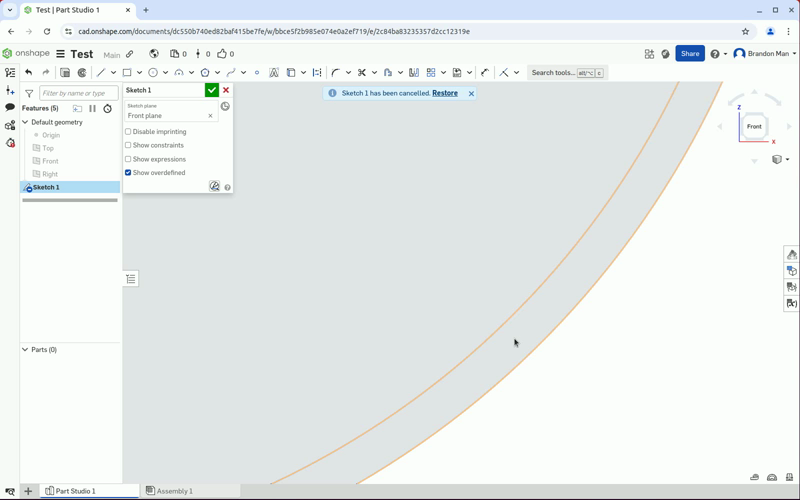
click(514, 338)
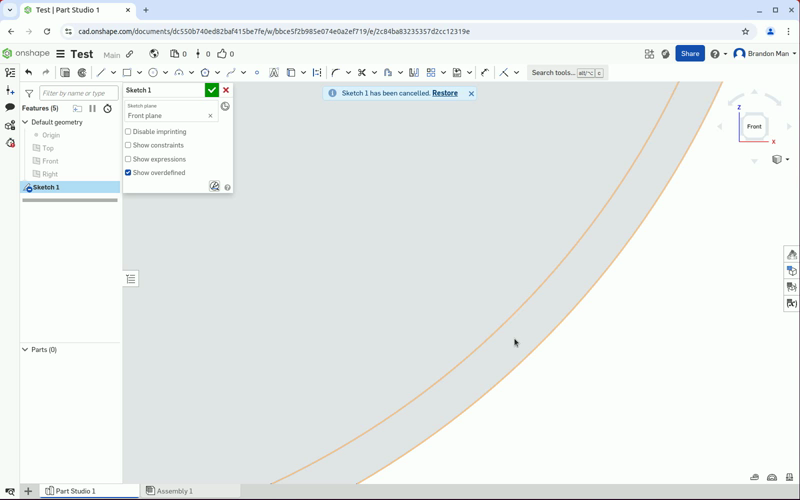
scroll(-6)
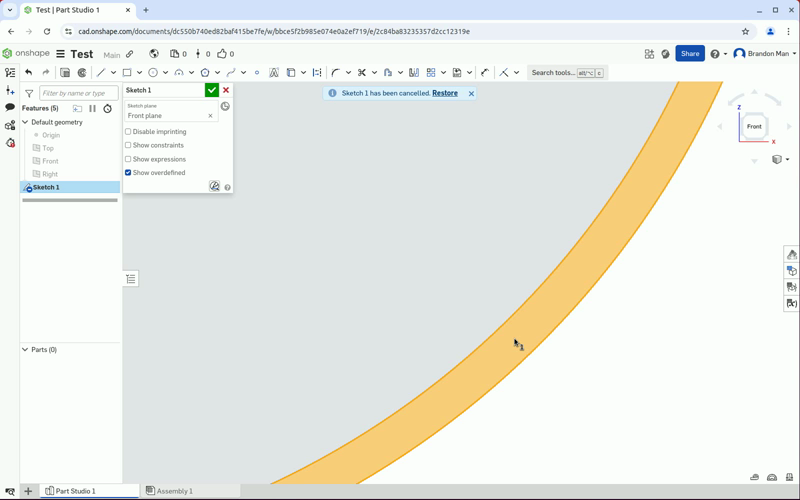
scroll(-6)
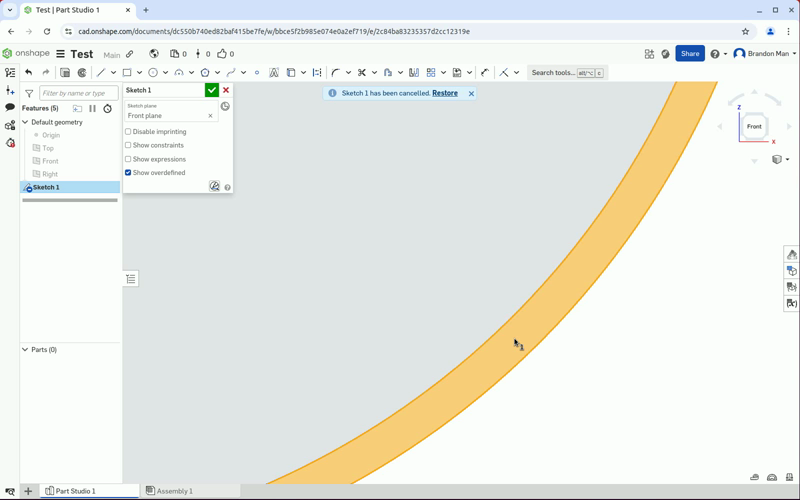
scroll(-6)
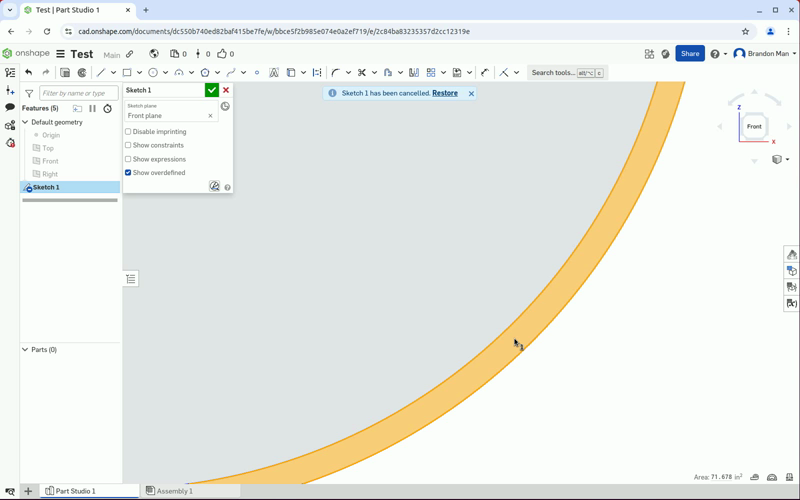
scroll(-6)
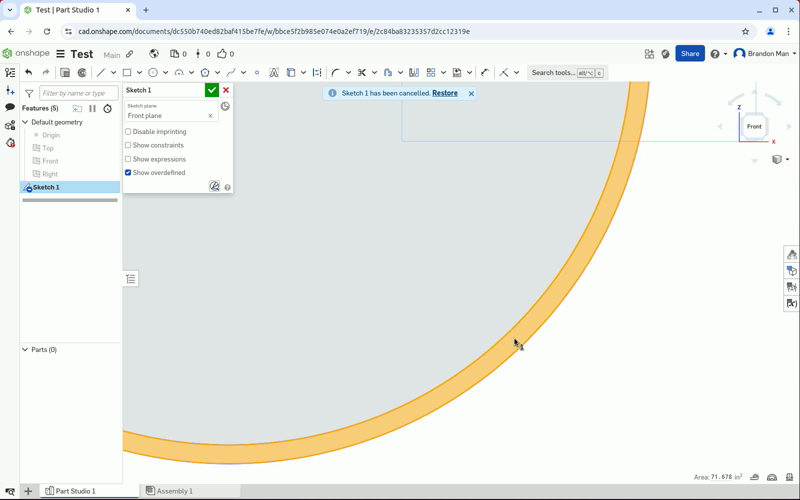
scroll(-6)
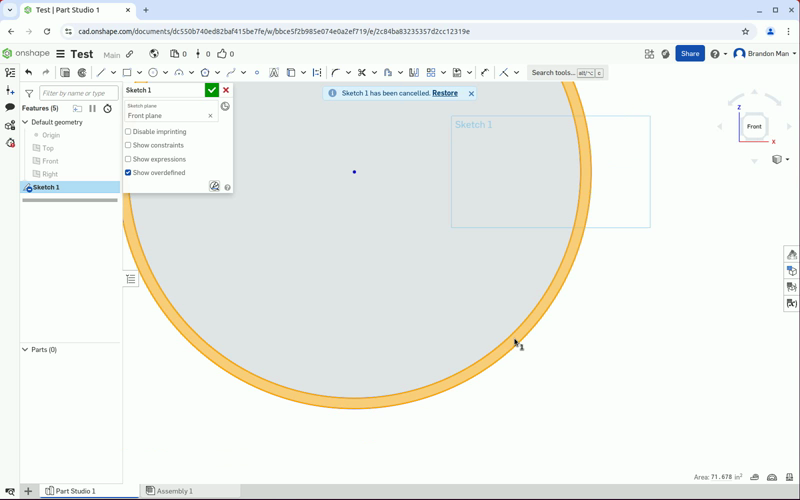
scroll(-6)
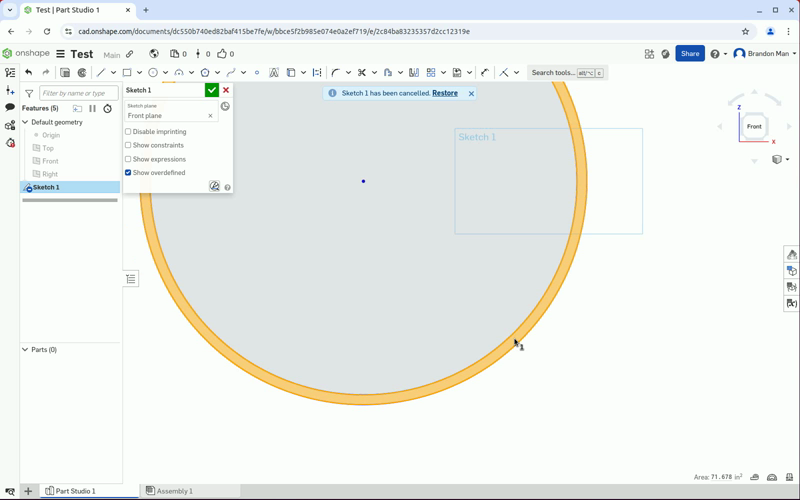
scroll(-6)
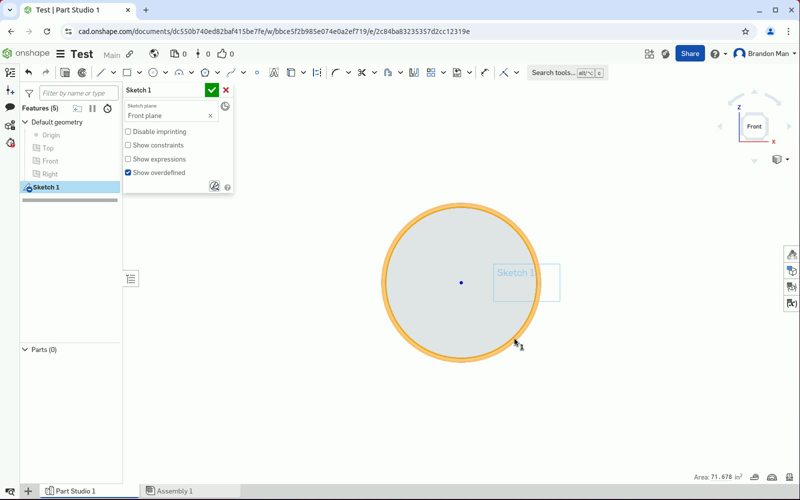
mouse_move(73, 352)
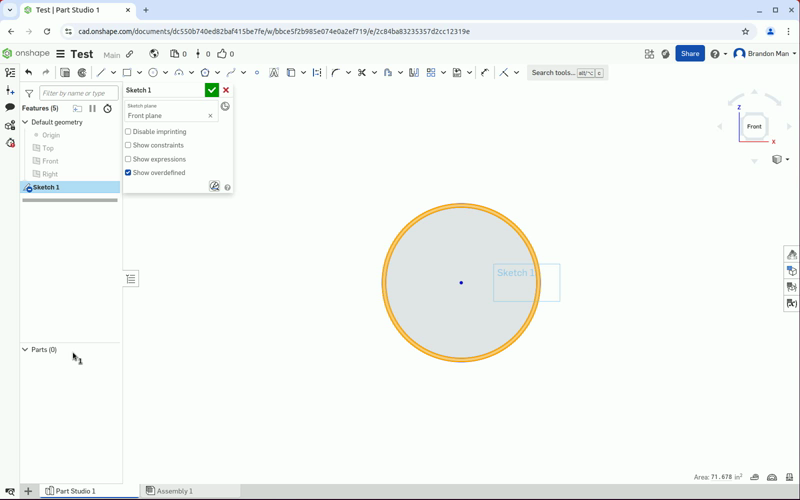
key(shift+y)
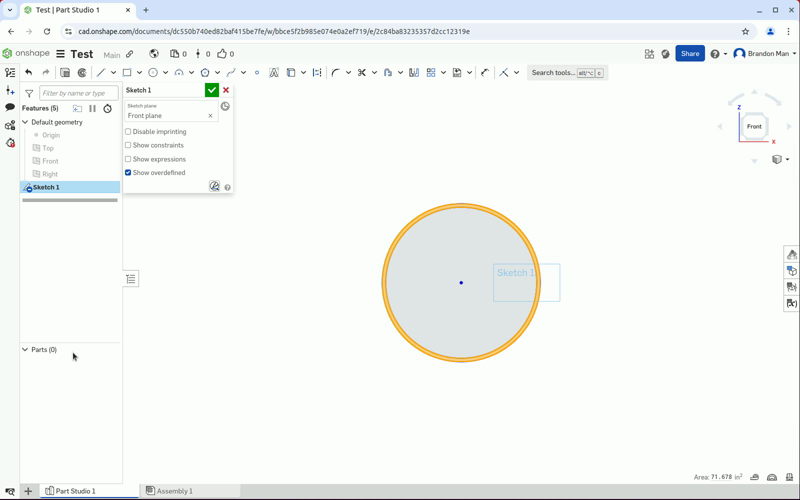
key(shift+e)
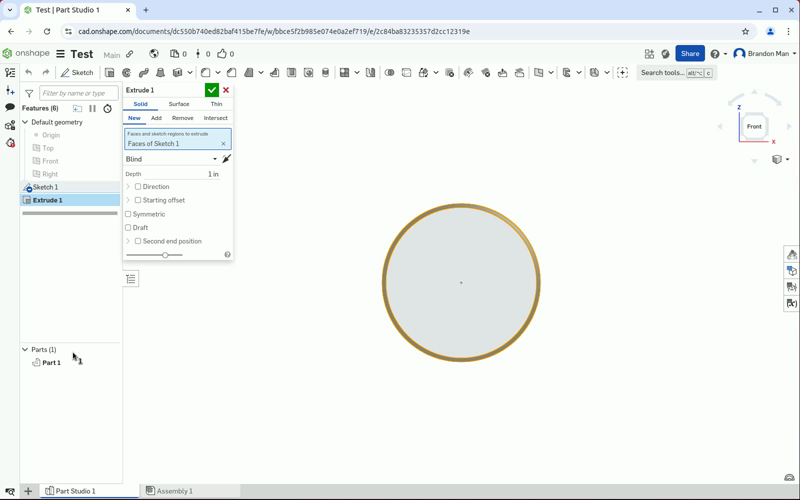
mouse_move(143, 106)
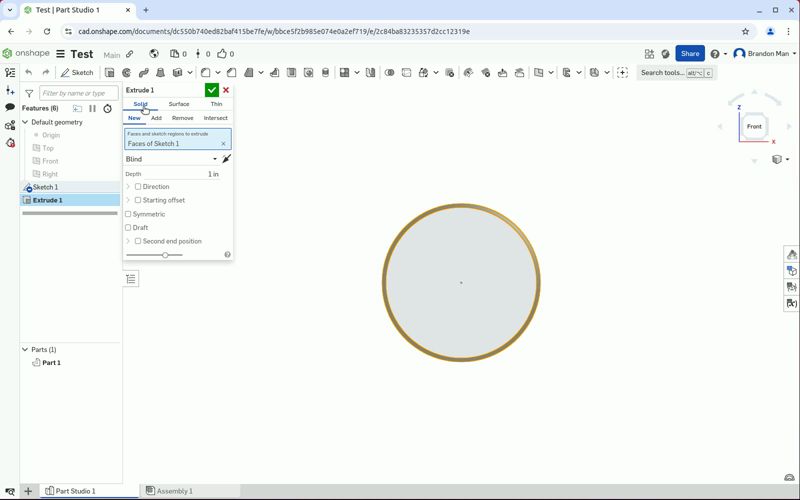
click(143, 106)
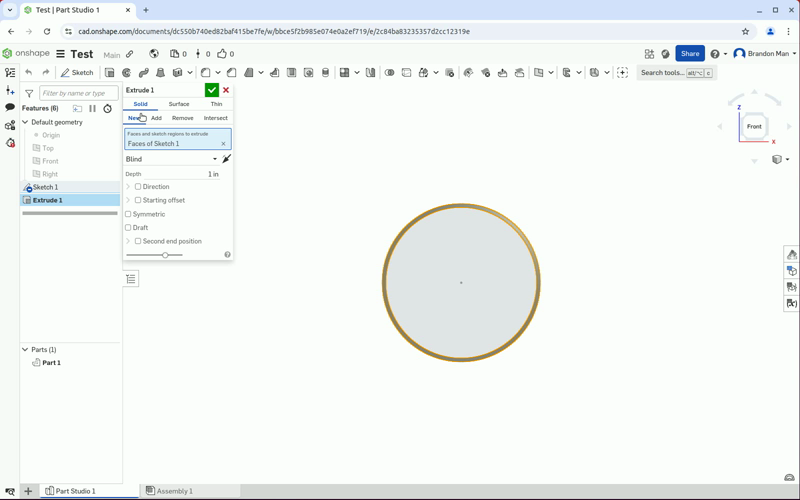
mouse_move(137, 120)
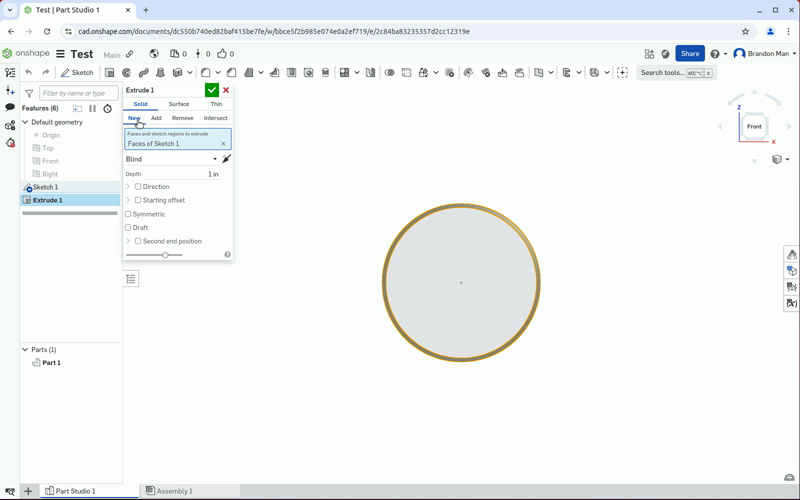
click(137, 120)
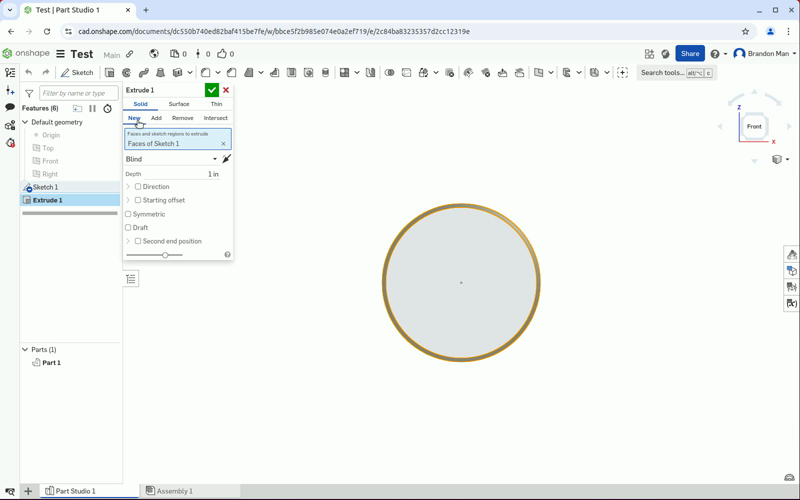
key(tab, 4)
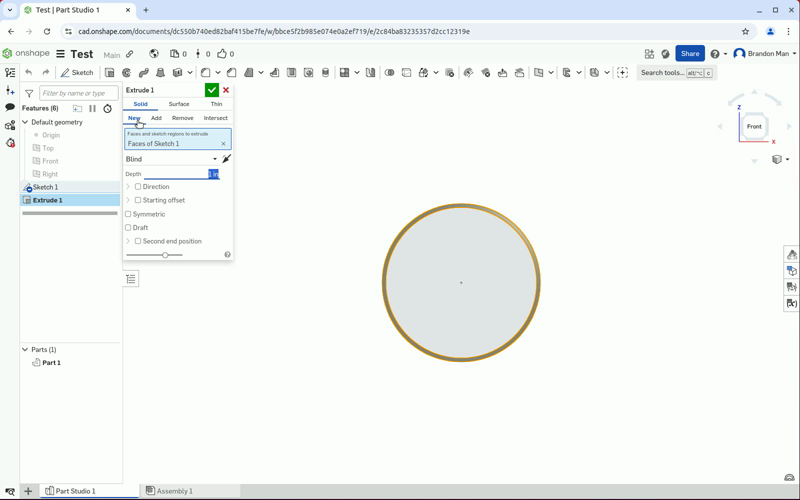
text(2.889)
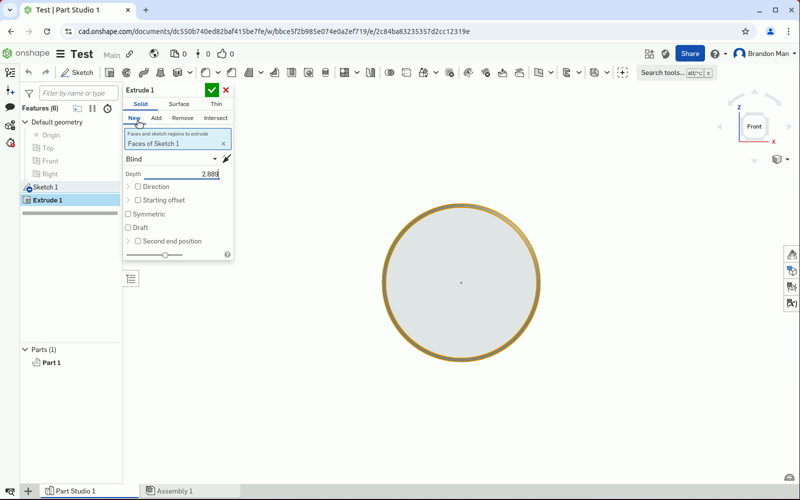
key(enter)
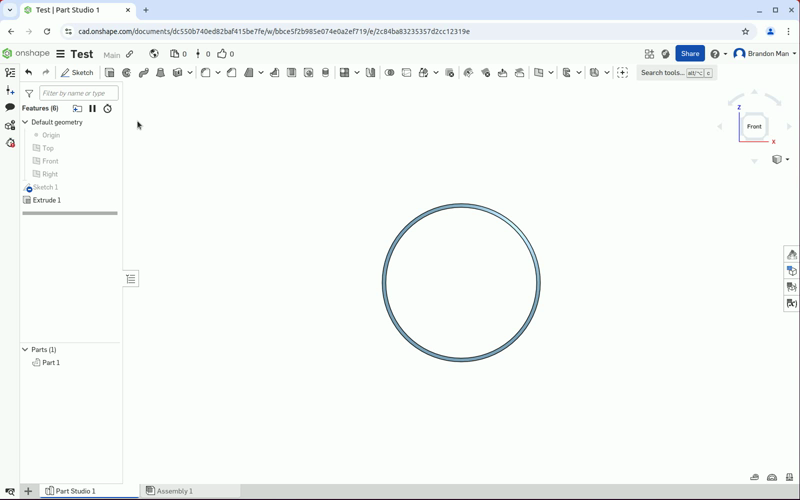
key(shift+h)
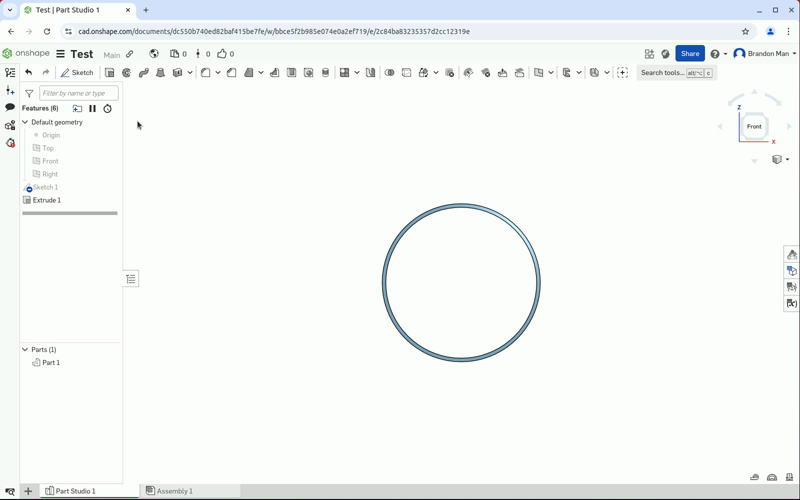
key(shift+h)
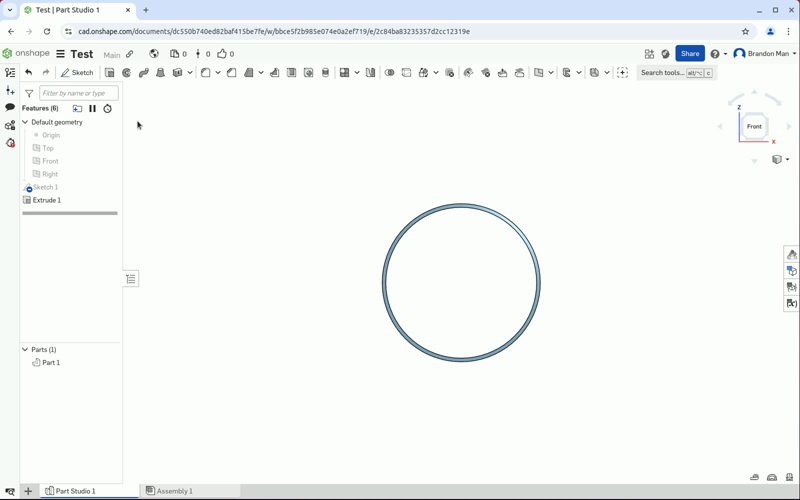
mouse_move(73, 189)
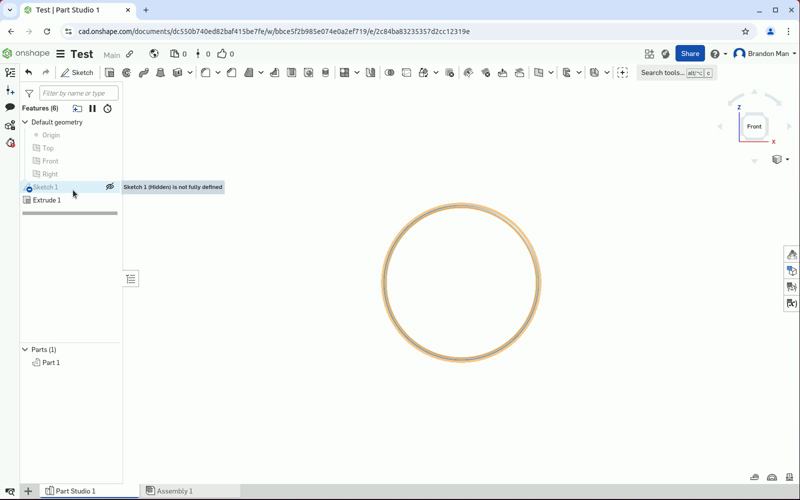
click(73, 189)
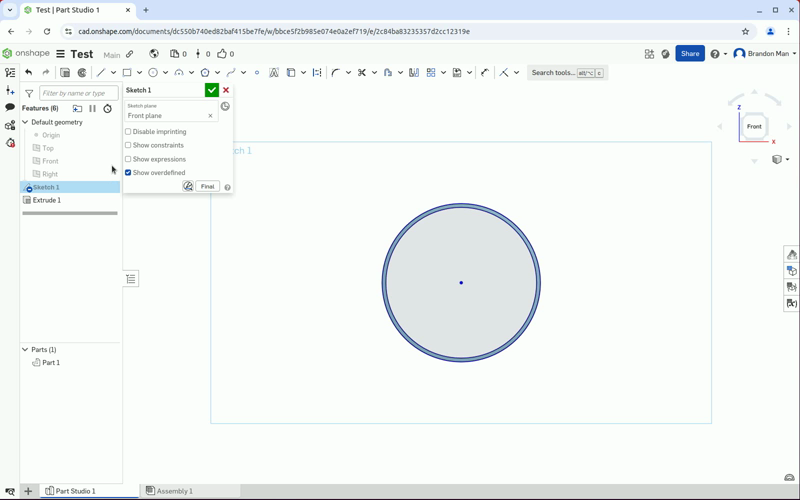
mouse_move(229, 92)
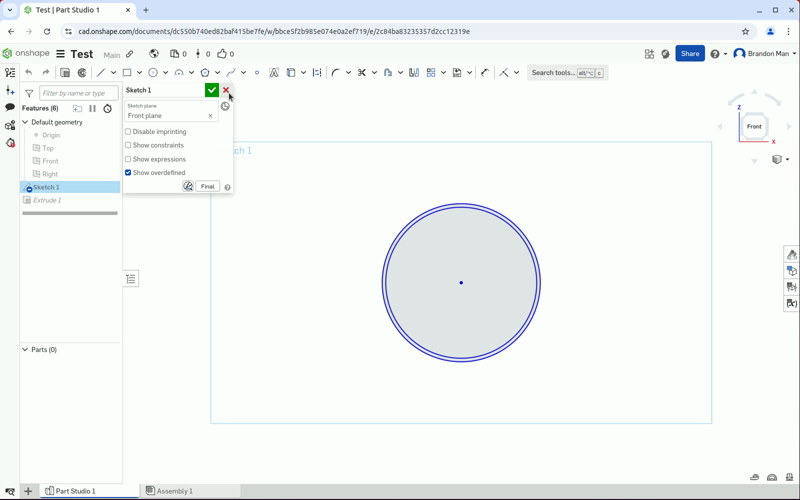
click(229, 92)
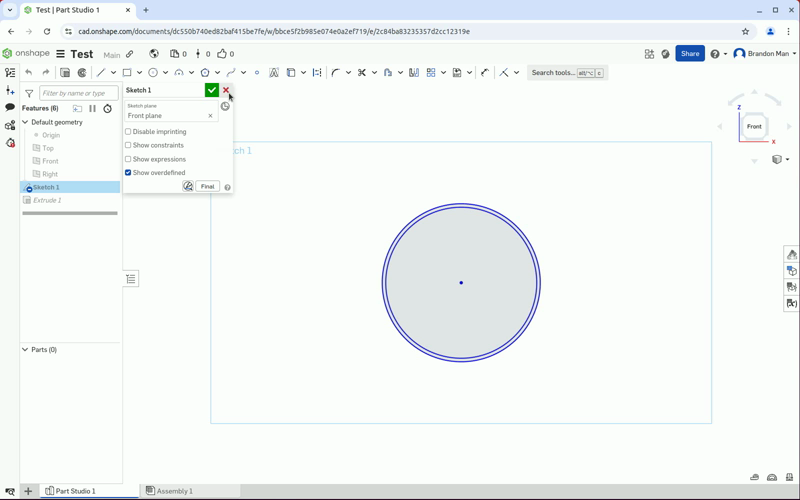
key(shift+s)
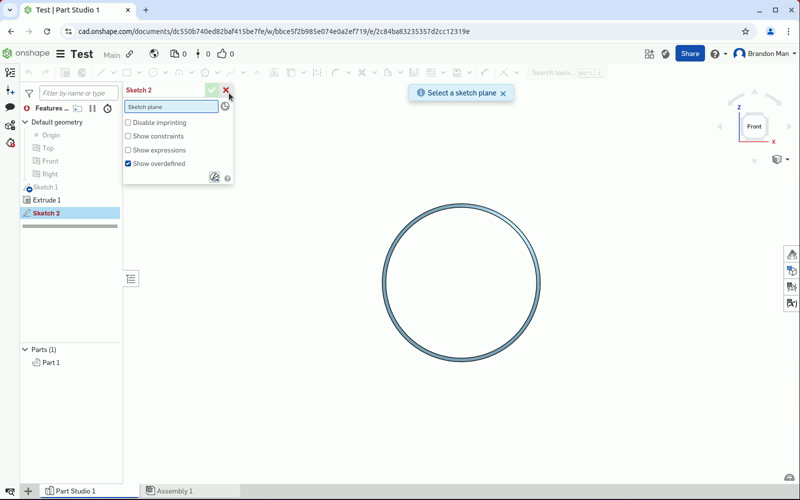
mouse_move(73, 163)
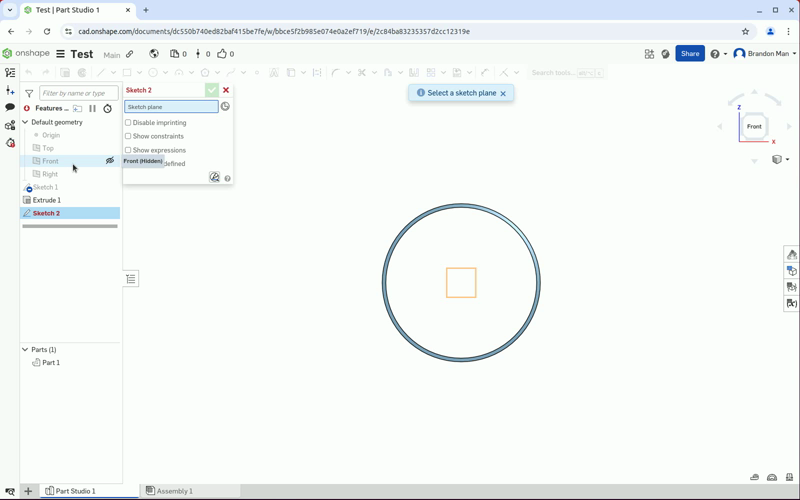
click(73, 163)
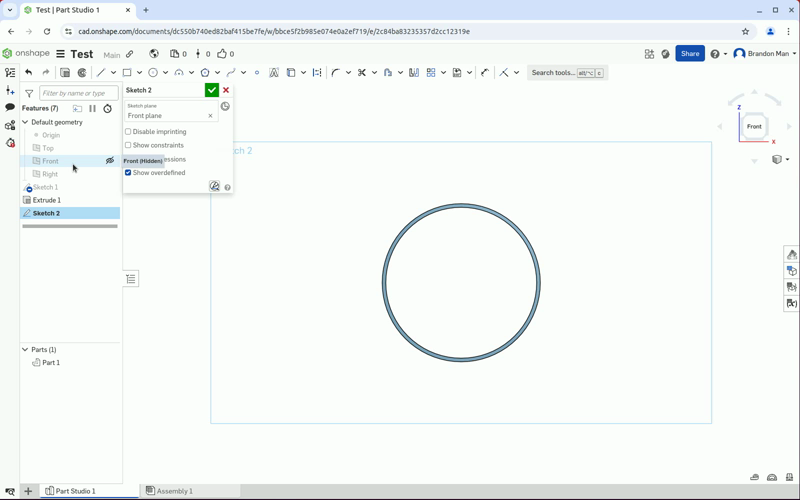
mouse_move(73, 352)
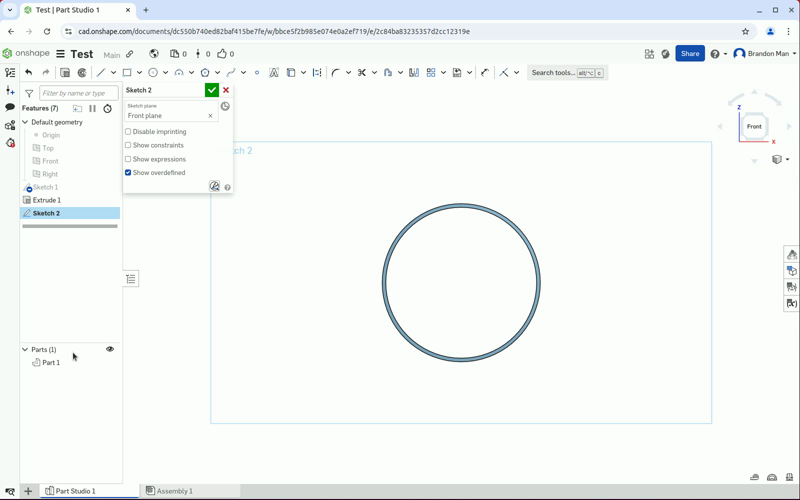
key(y)
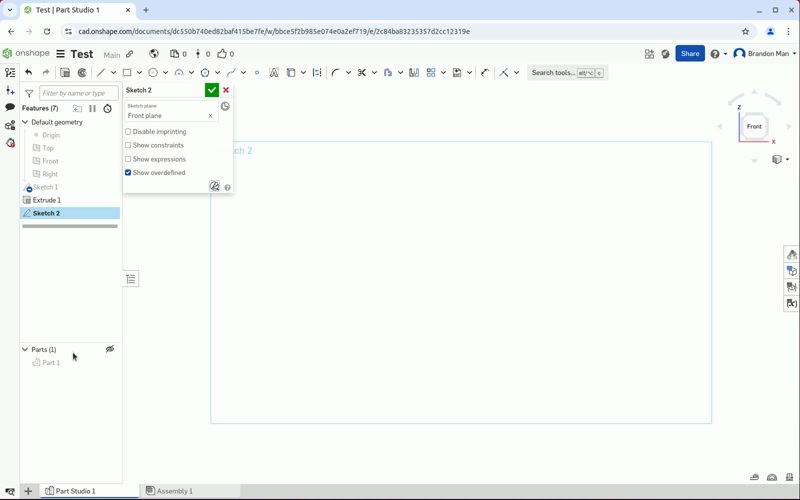
key(c)
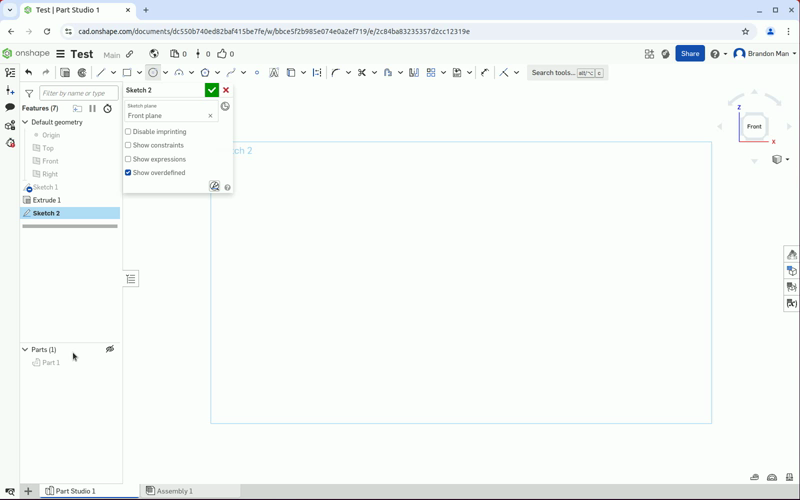
key_down(shift)
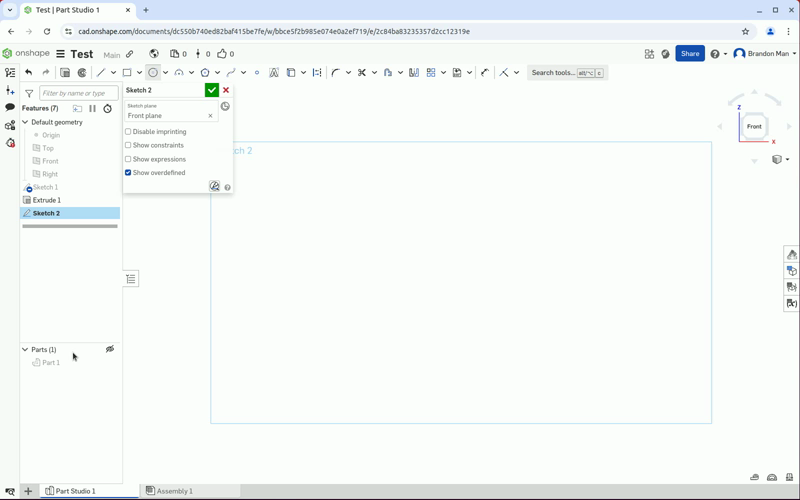
mouse_move(461, 282)
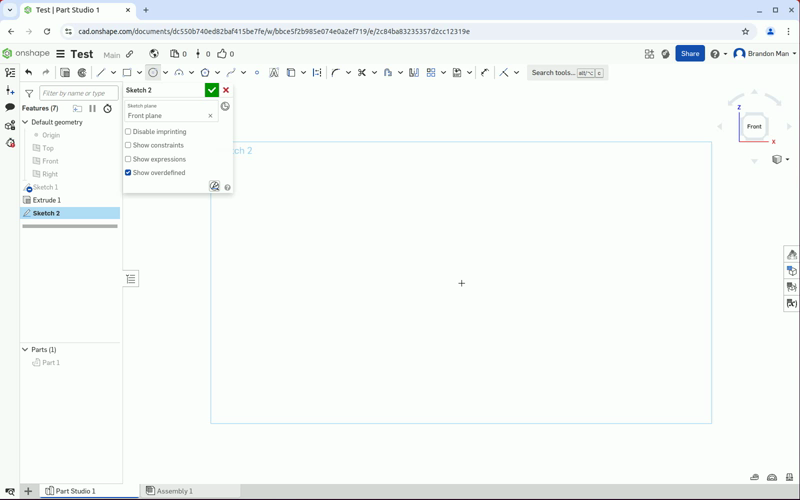
click(461, 282)
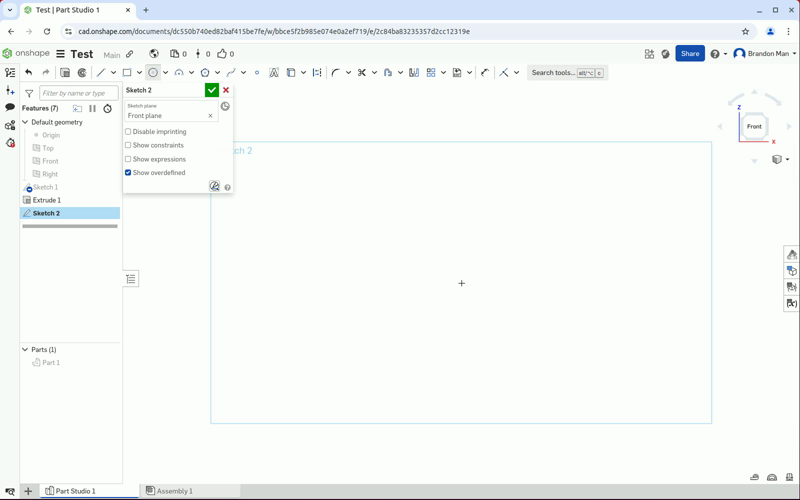
key_up(shift)
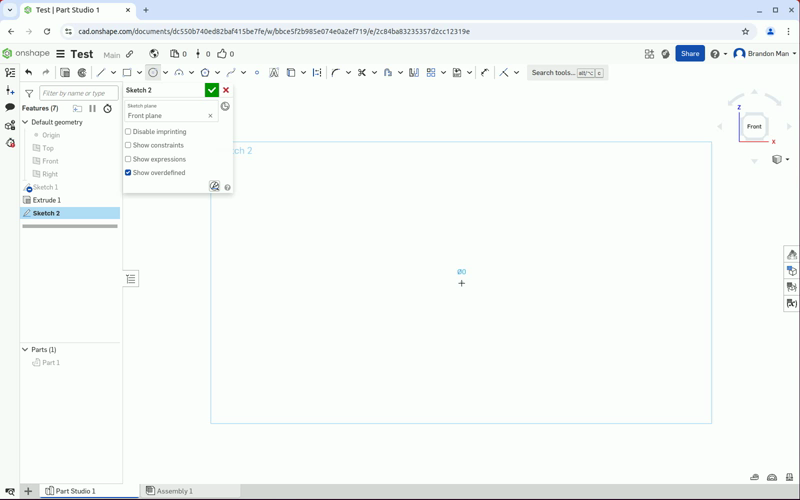
mouse_move(520, 282)
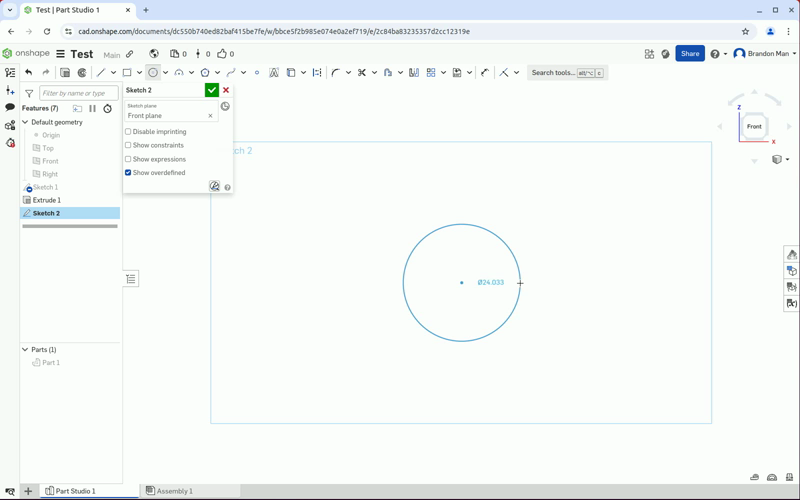
click(520, 282)
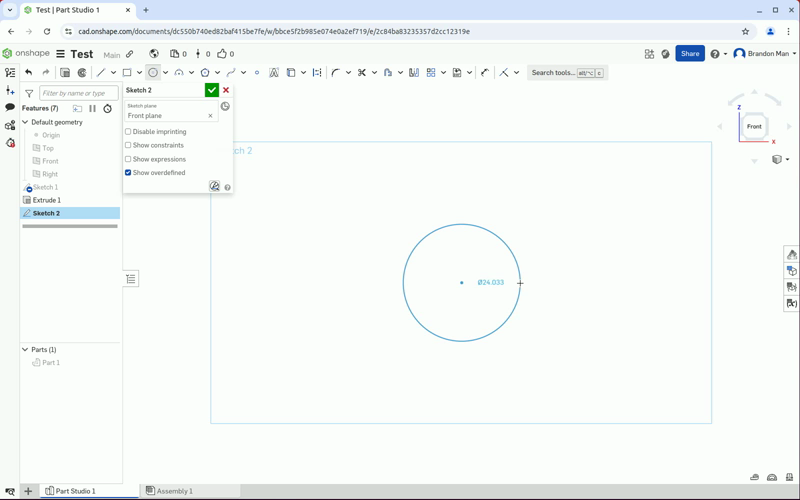
key(esc)
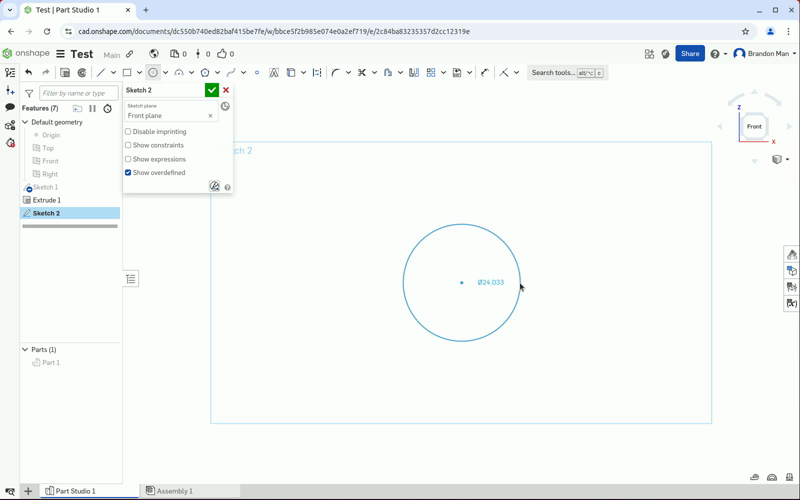
key(c)
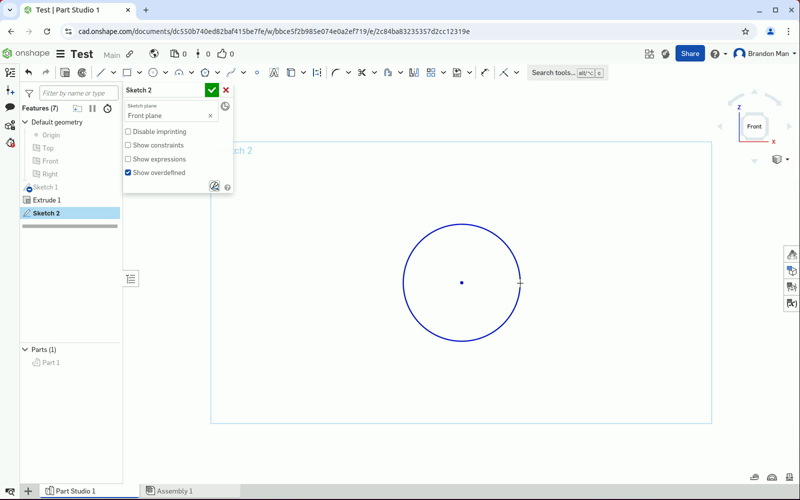
key_down(shift)
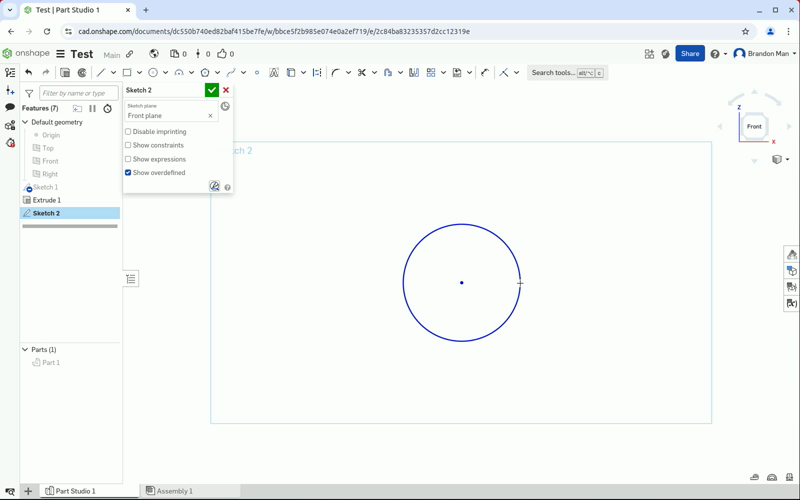
mouse_move(461, 282)
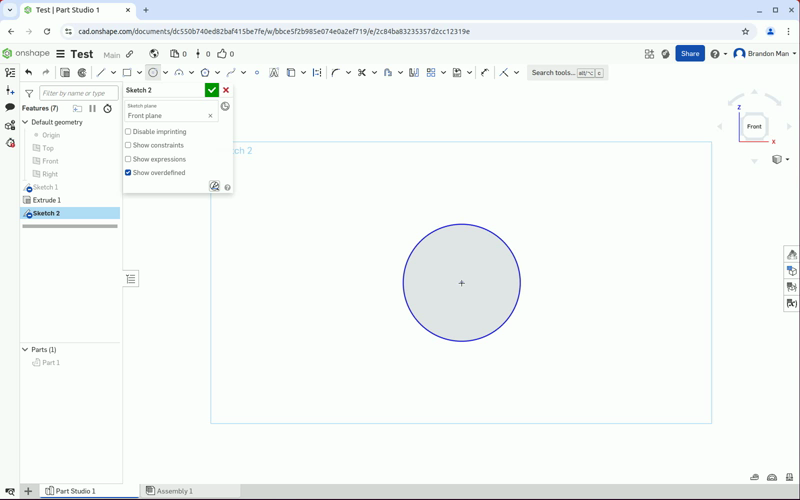
click(461, 282)
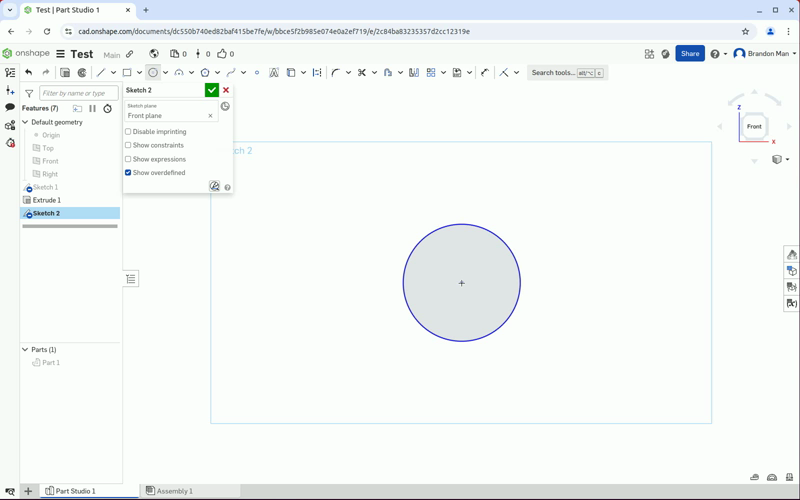
key_up(shift)
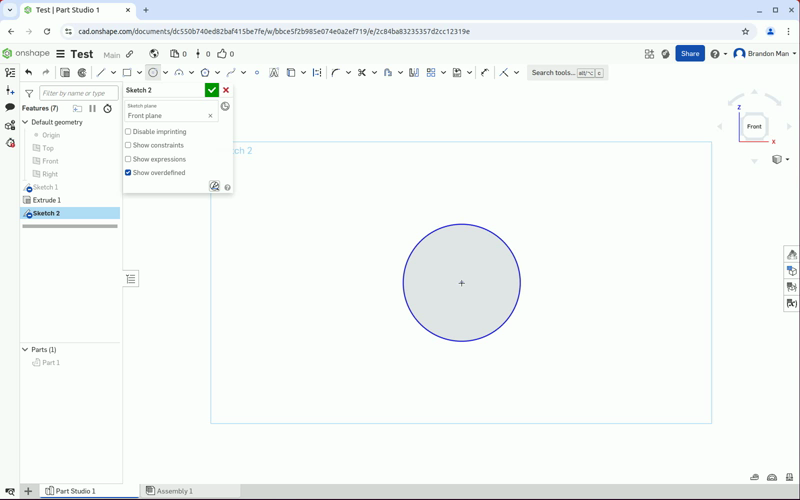
mouse_move(508, 282)
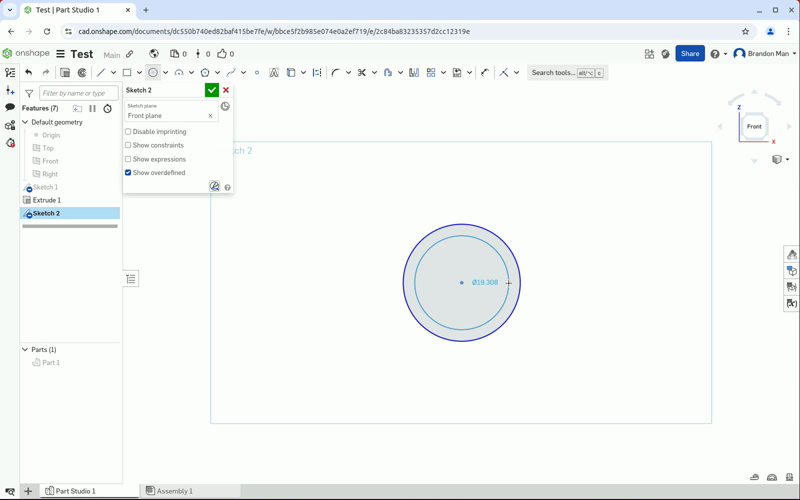
click(508, 282)
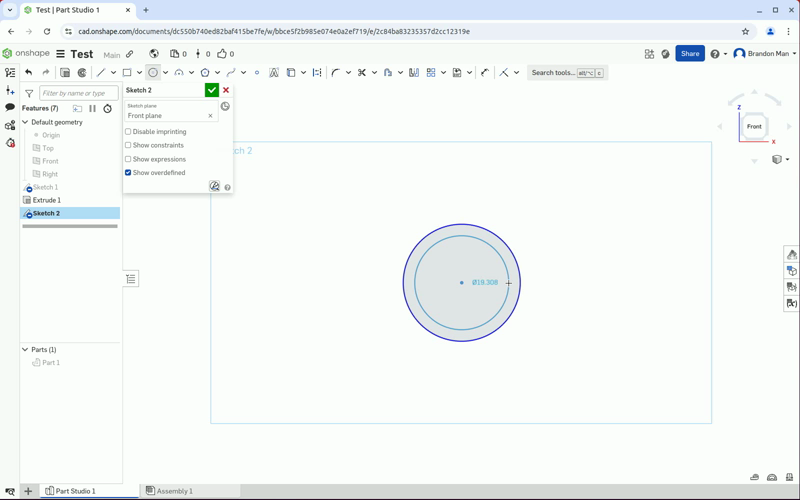
key(esc)
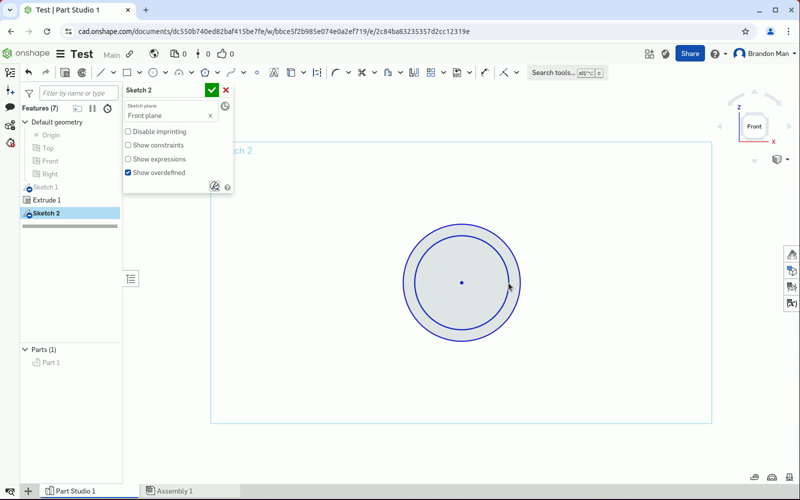
mouse_move(486, 329)
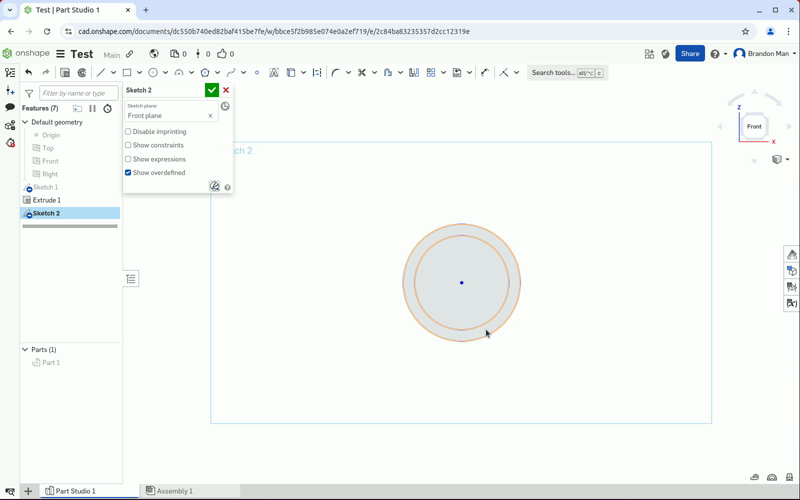
click(486, 329)
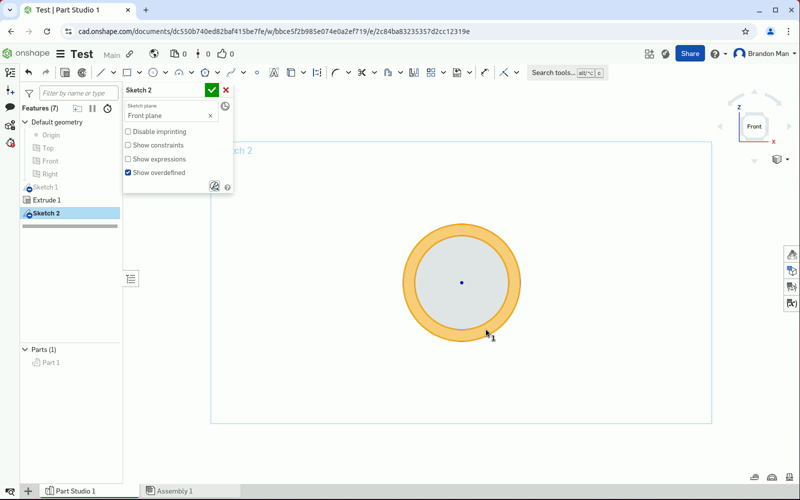
mouse_move(73, 352)
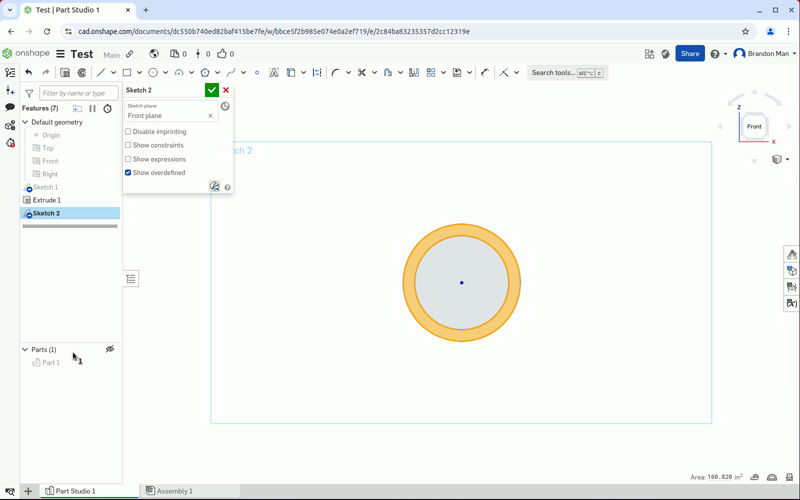
key(shift+y)
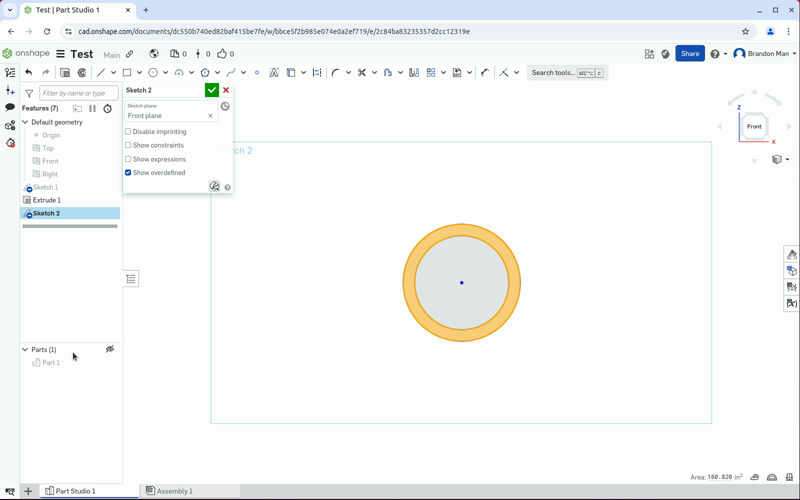
key(shift+e)
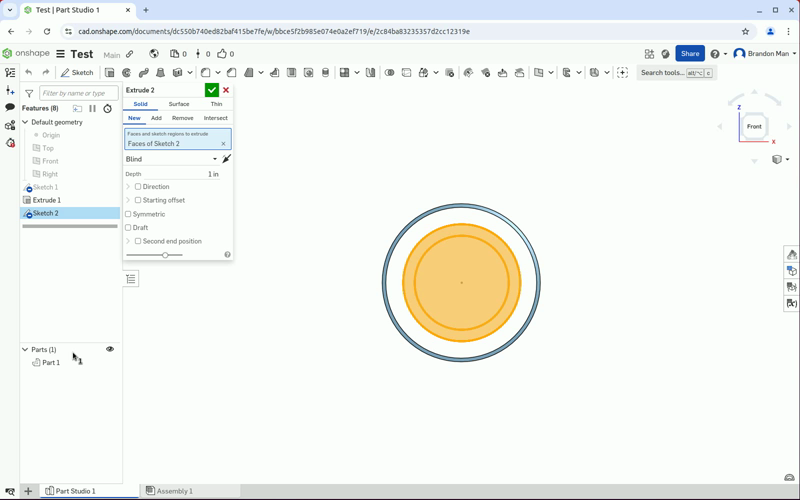
mouse_move(143, 106)
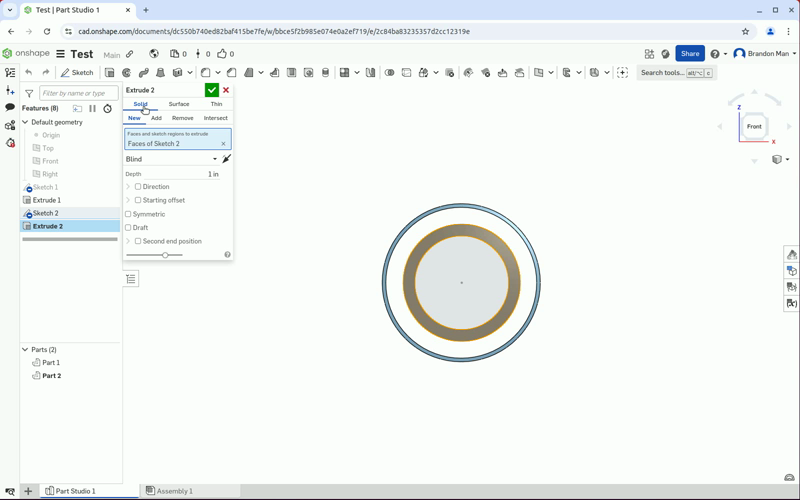
click(143, 106)
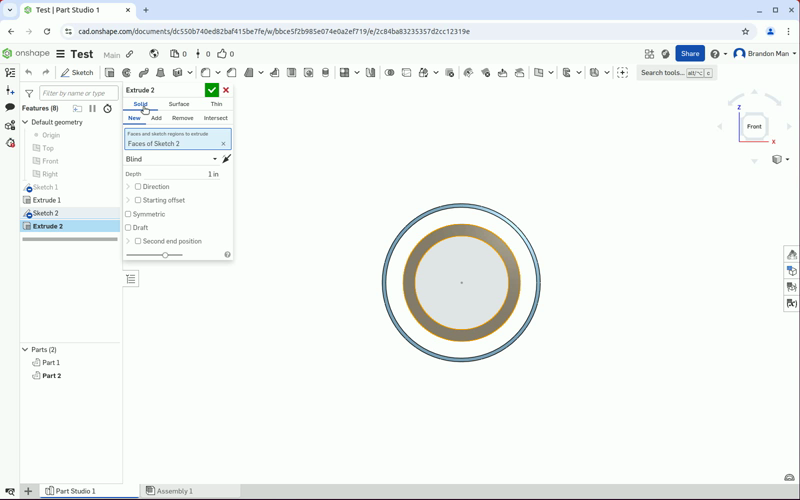
mouse_move(137, 120)
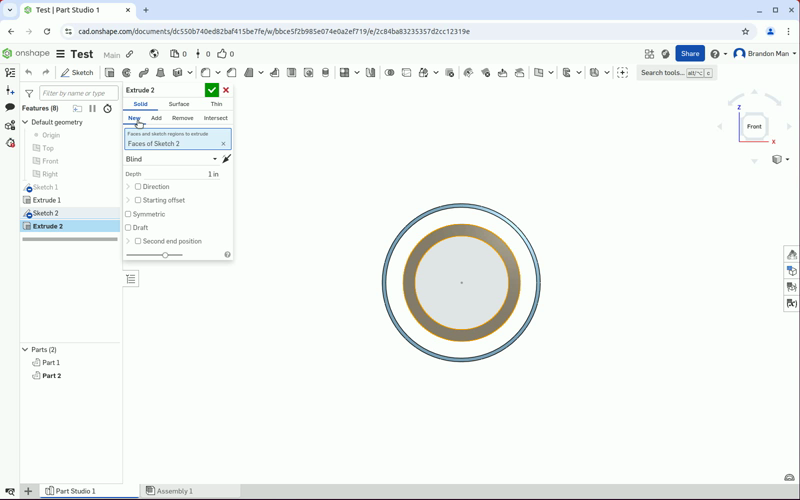
click(137, 120)
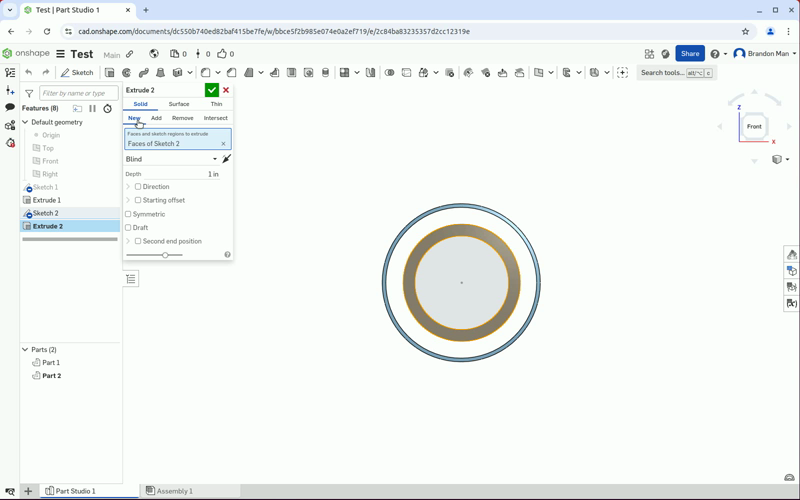
key(tab, 4)
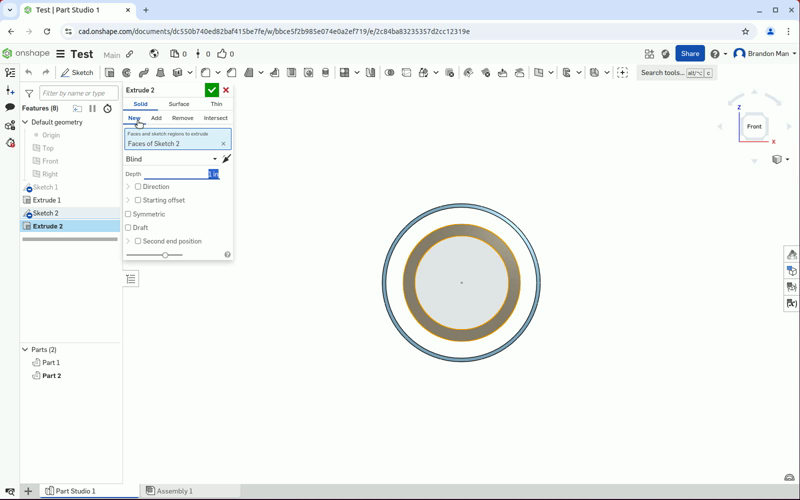
text(3.851)
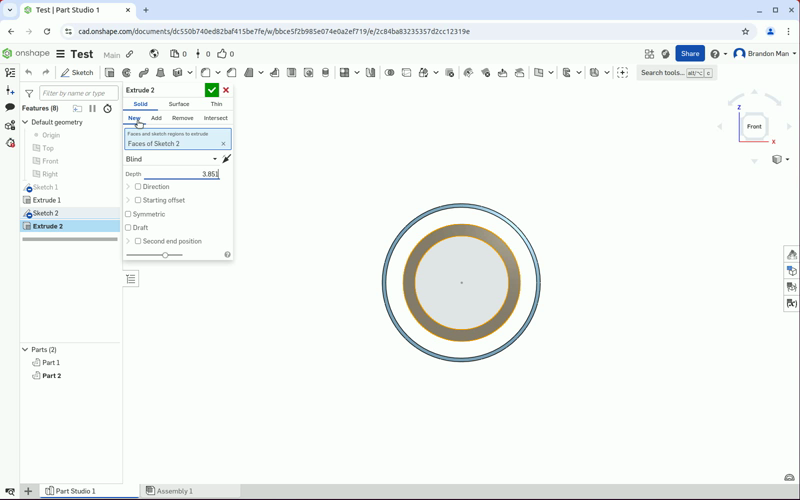
key(enter)
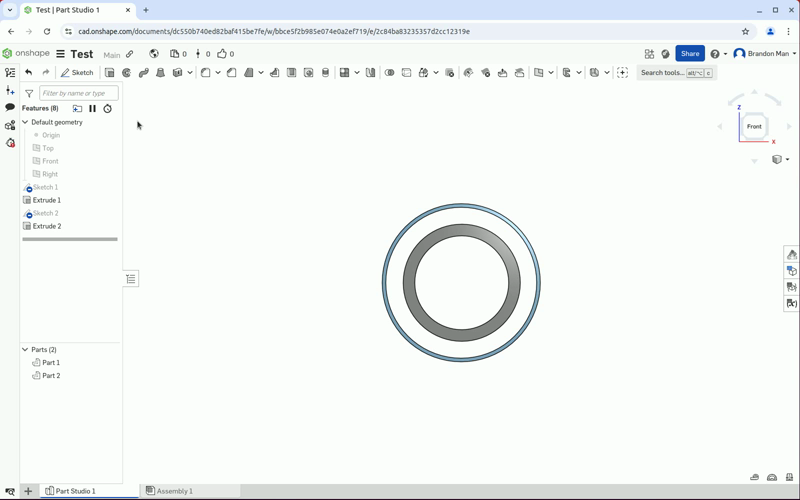
key(shift+h)
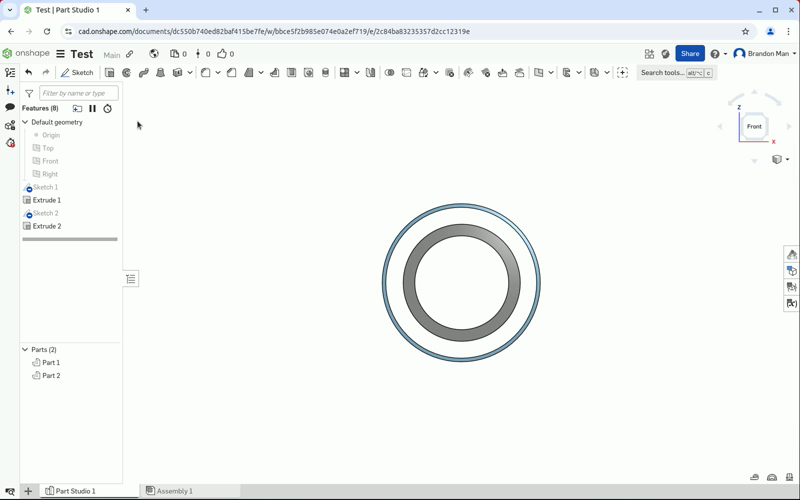
key(shift+h)
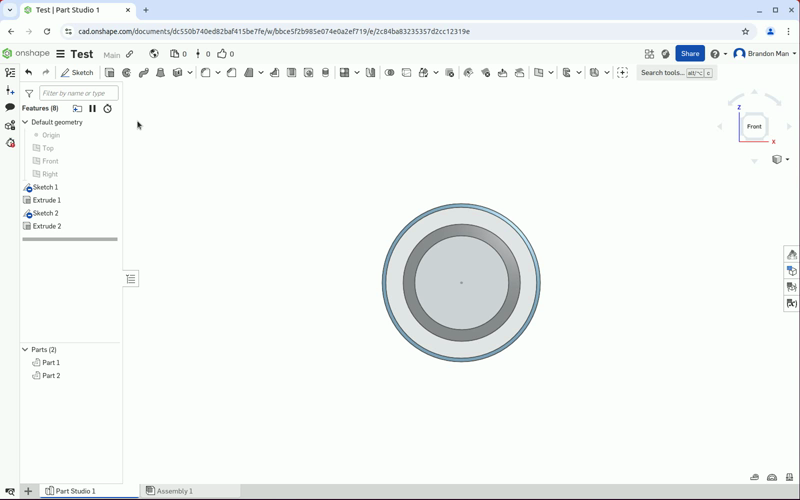
key(shift+7)
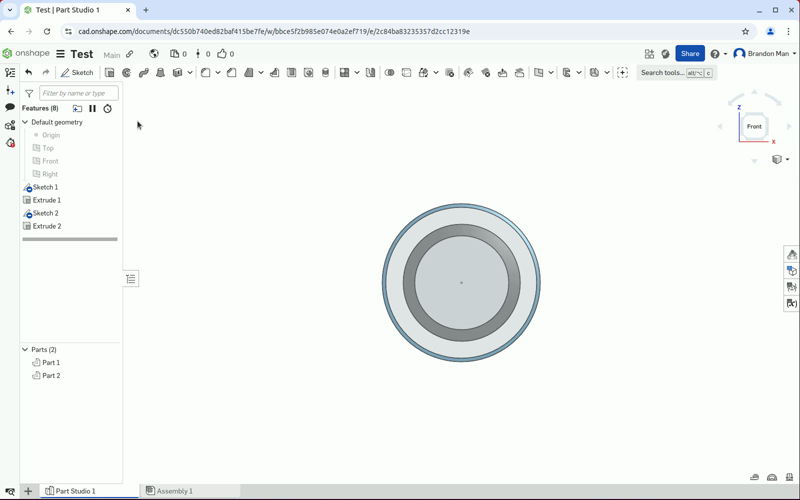
key(left, 2)
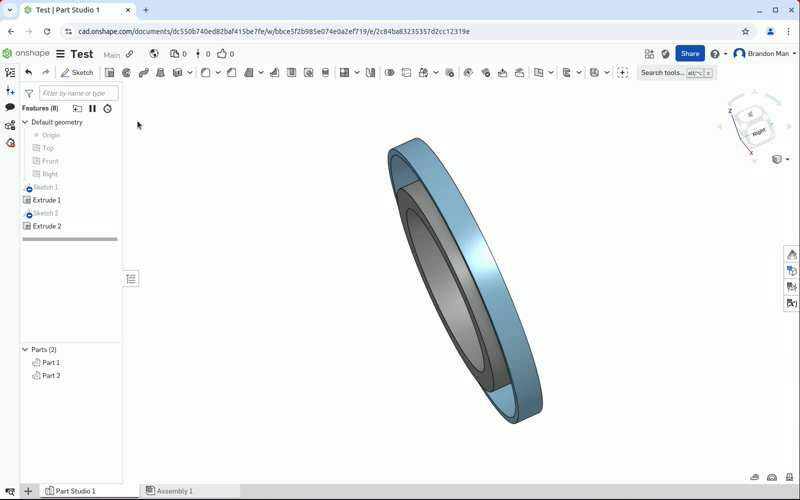
key(down, 2)
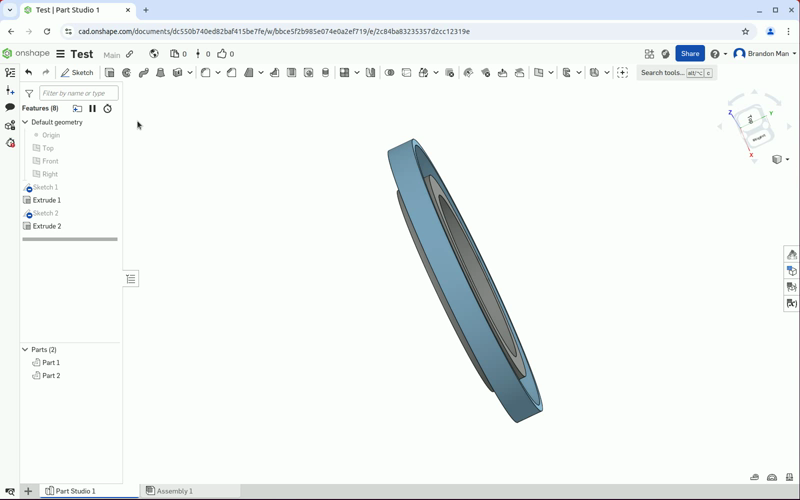
key(up, 2)
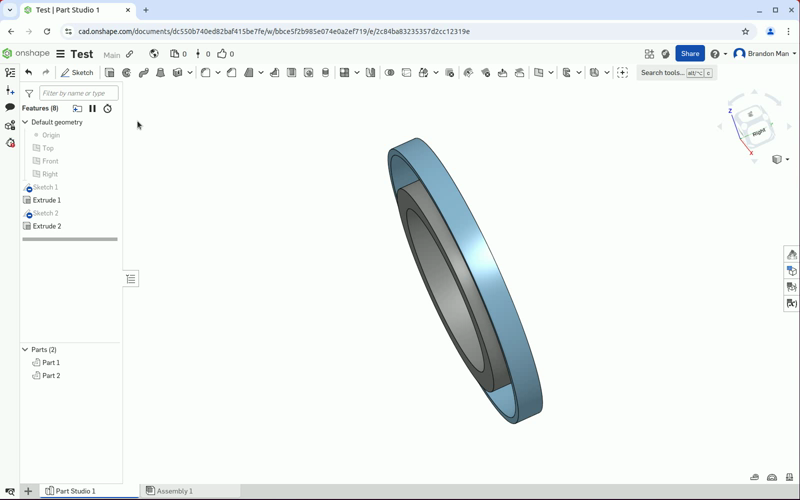
key(right, 2)
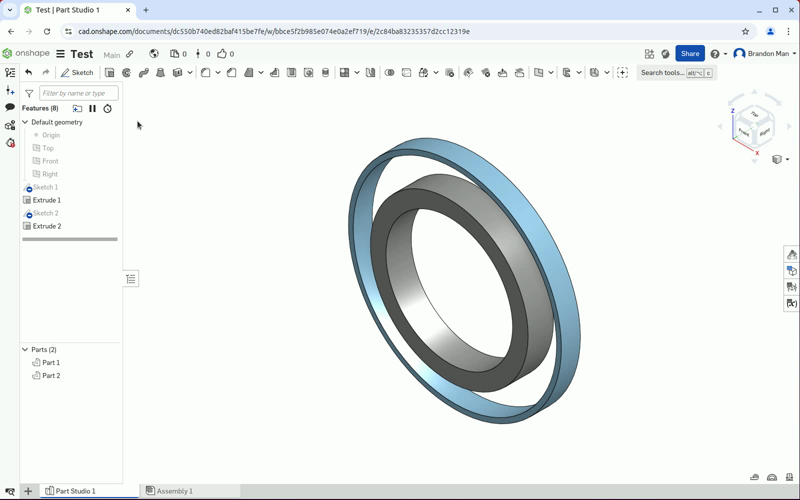
mouse_move(73, 189)
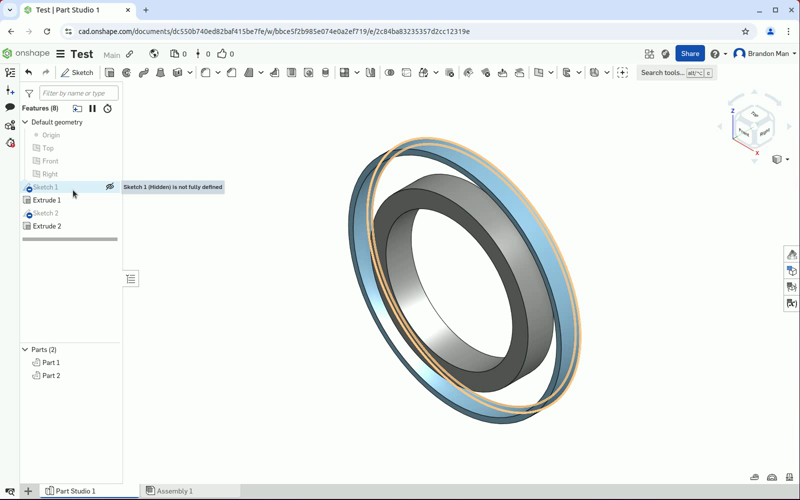
click(73, 189)